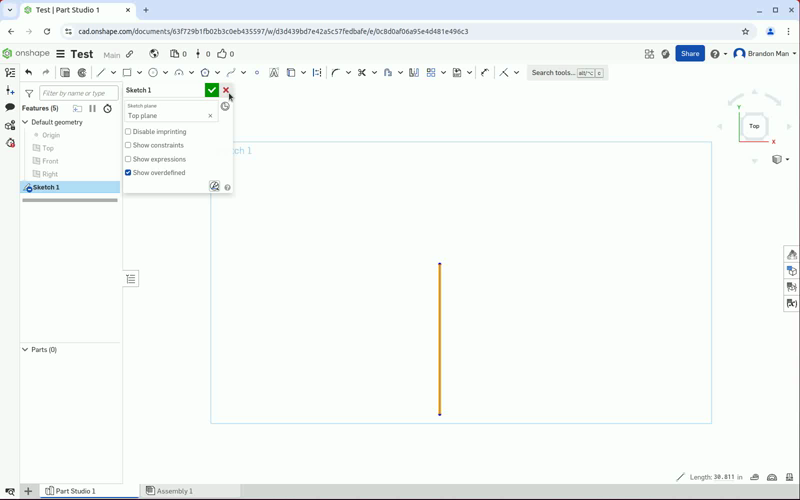
key(shift+h)
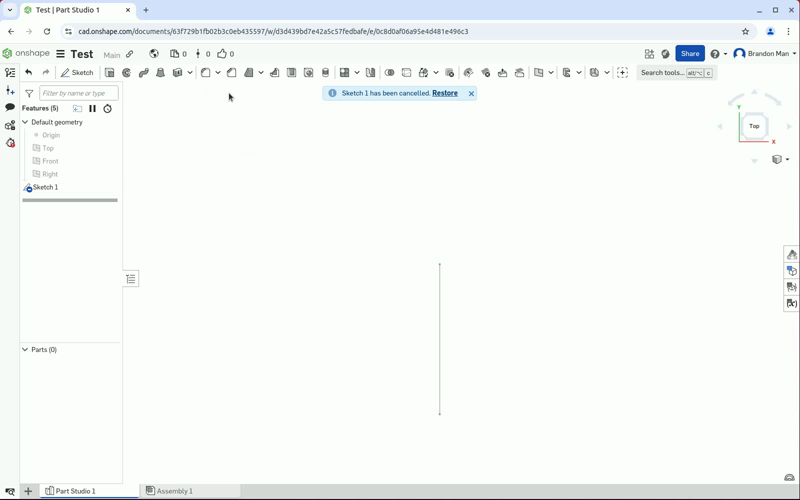
key(shift+s)
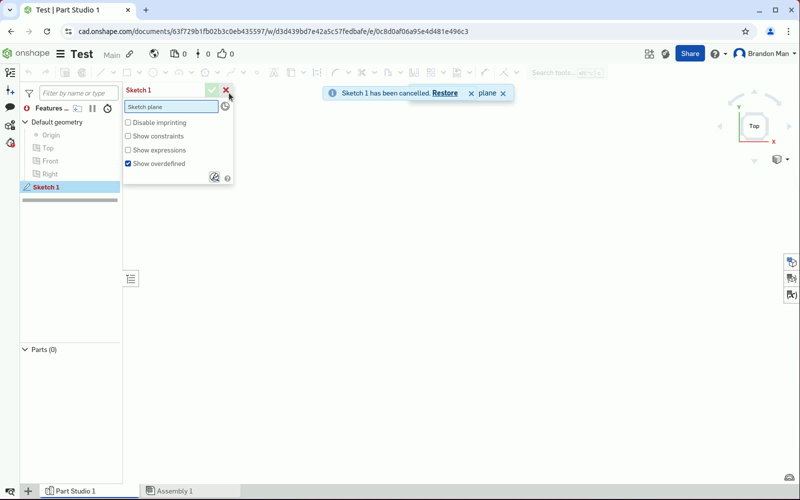
mouse_move(73, 150)
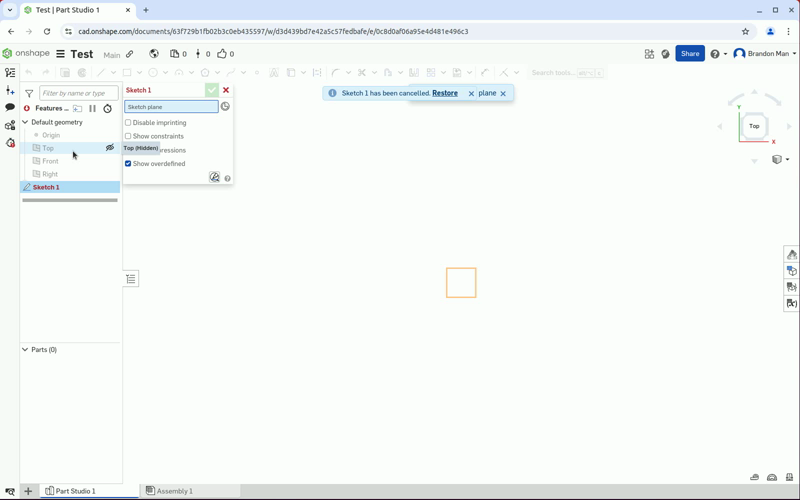
click(73, 150)
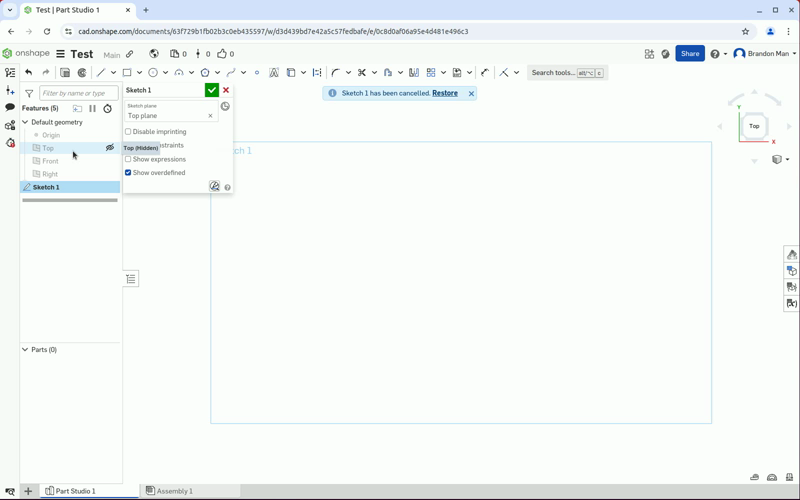
mouse_move(73, 352)
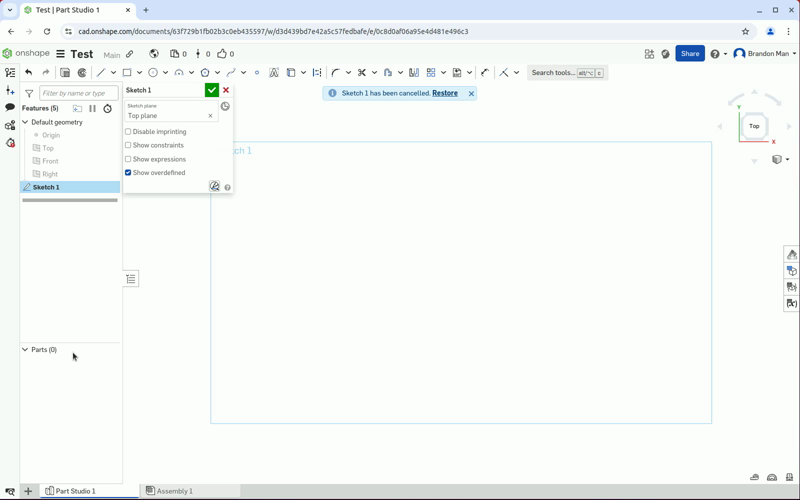
key(y)
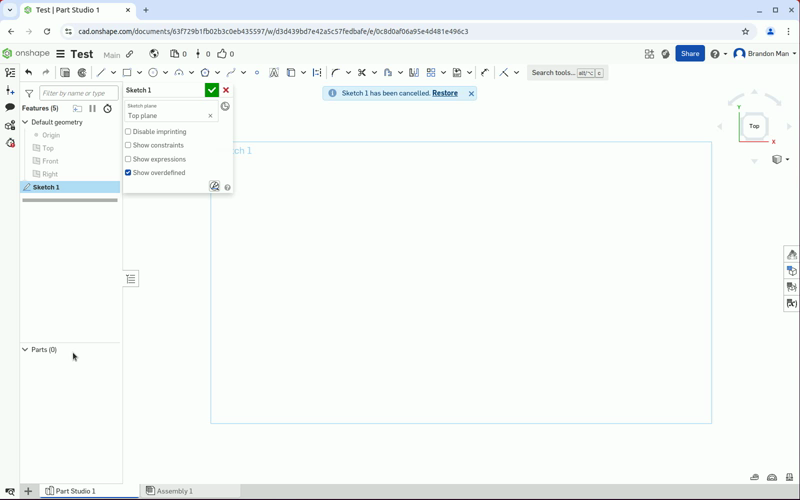
key(l)
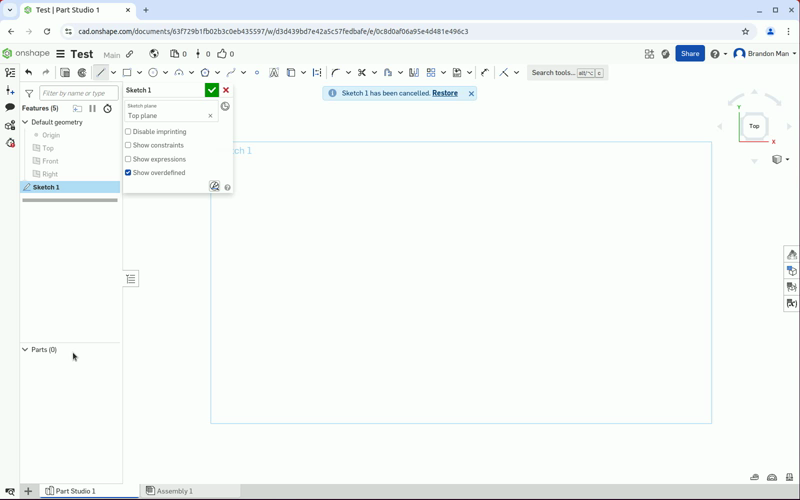
key_down(shift)
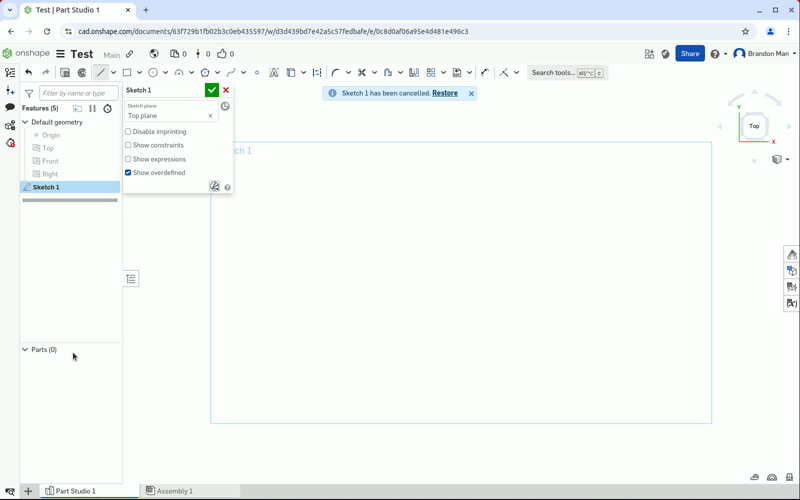
mouse_move(441, 274)
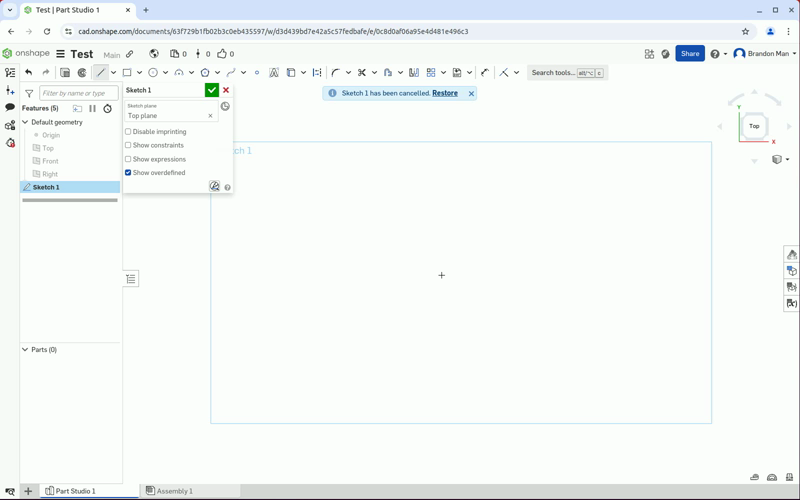
click(441, 274)
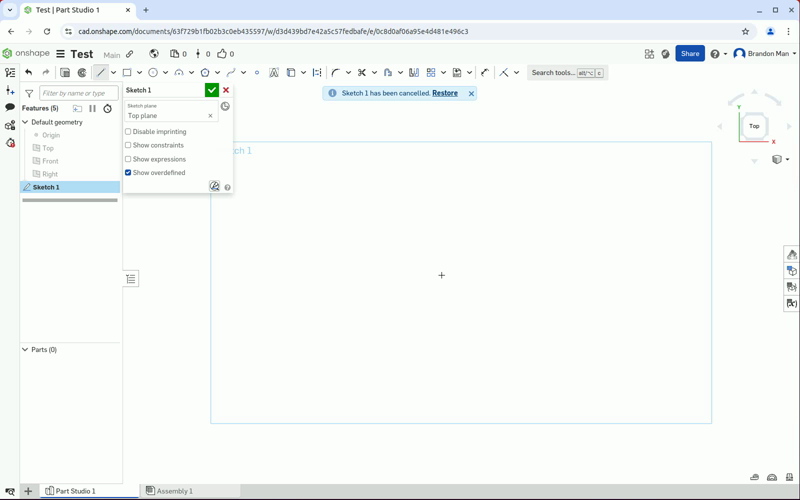
key_up(shift)
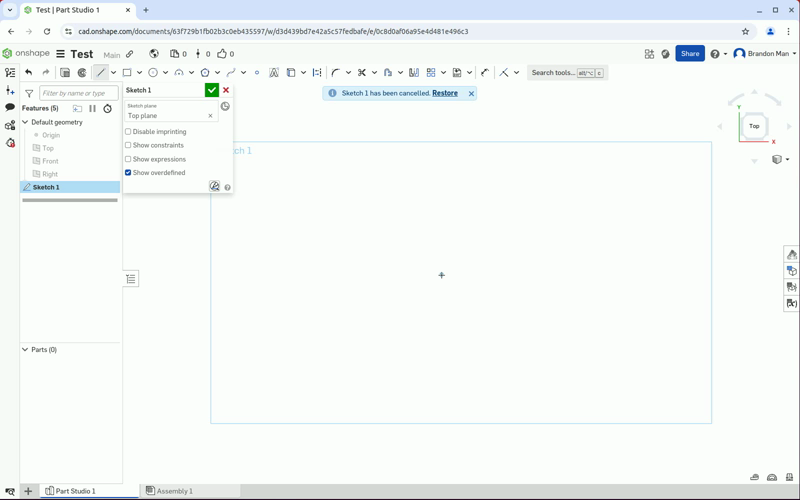
key_down(shift)
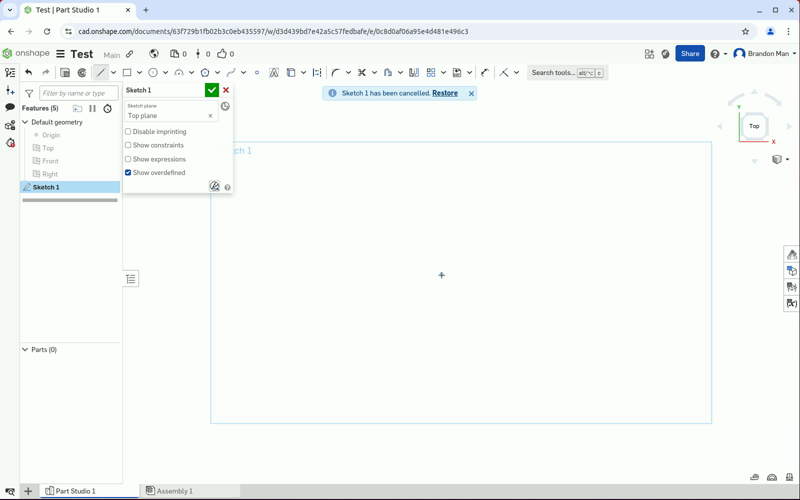
mouse_move(471, 274)
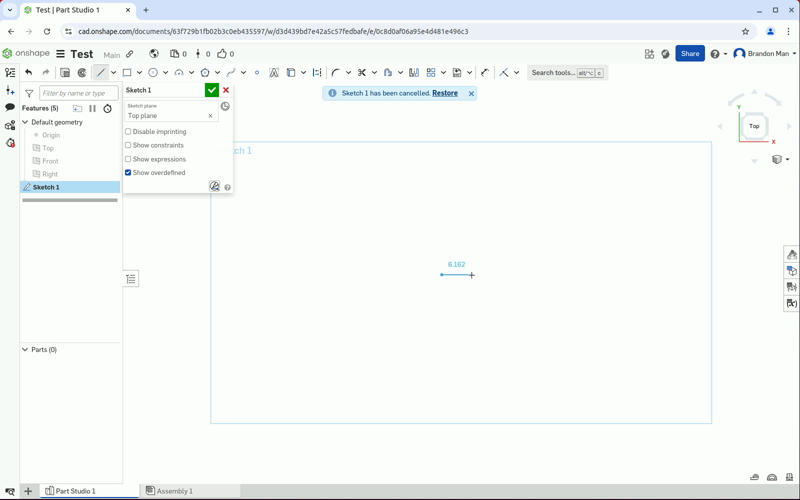
mouse_move(444, 295)
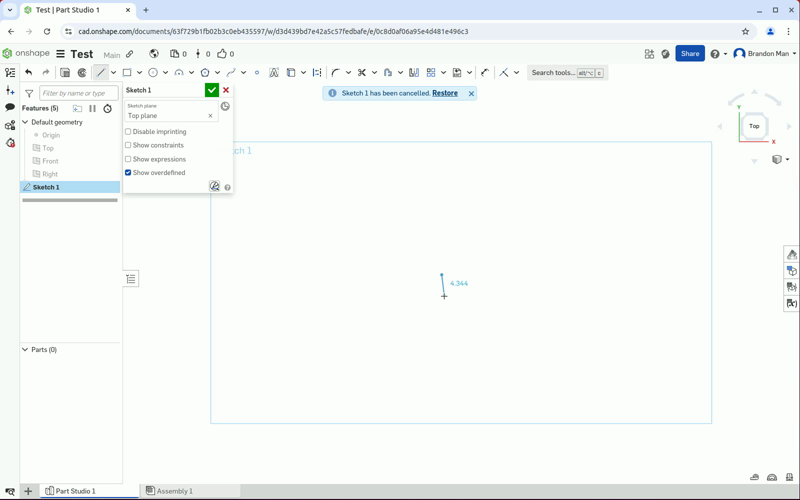
click(444, 295)
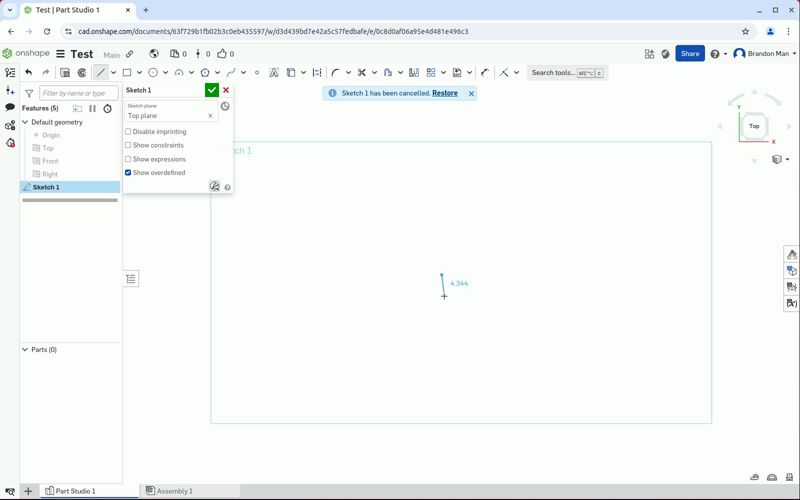
key_up(shift)
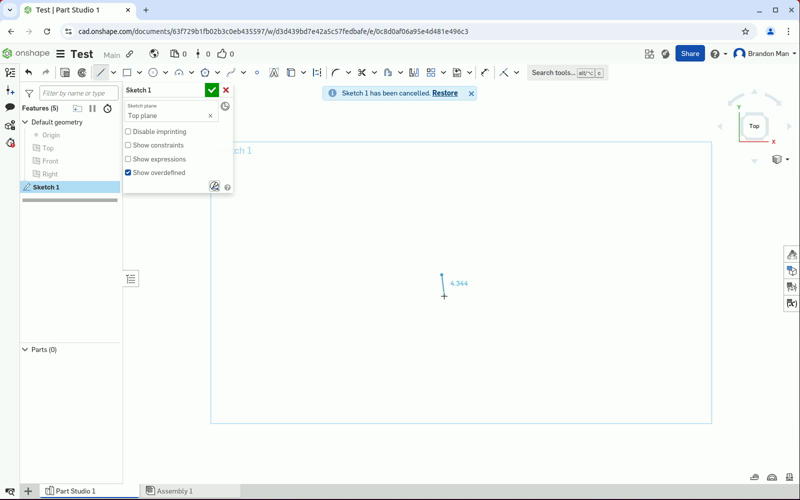
key_down(shift)
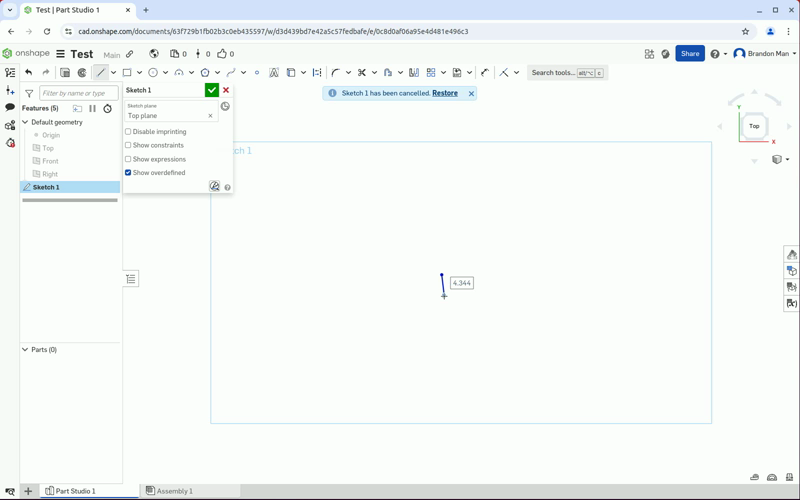
mouse_move(474, 295)
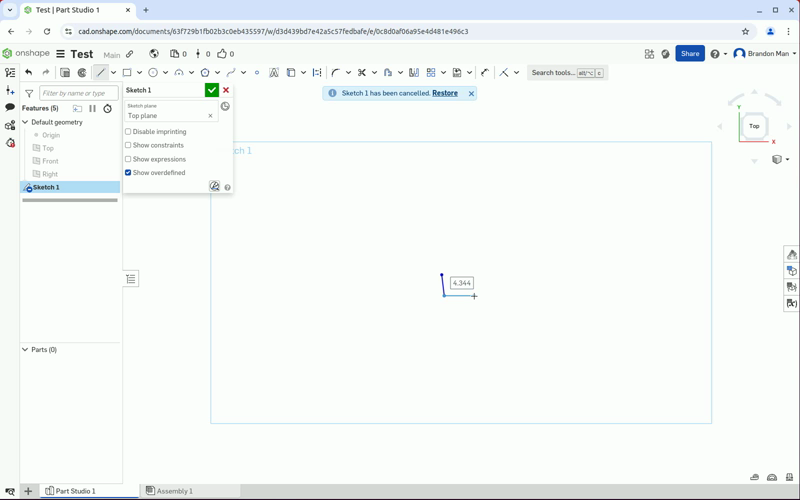
mouse_move(462, 304)
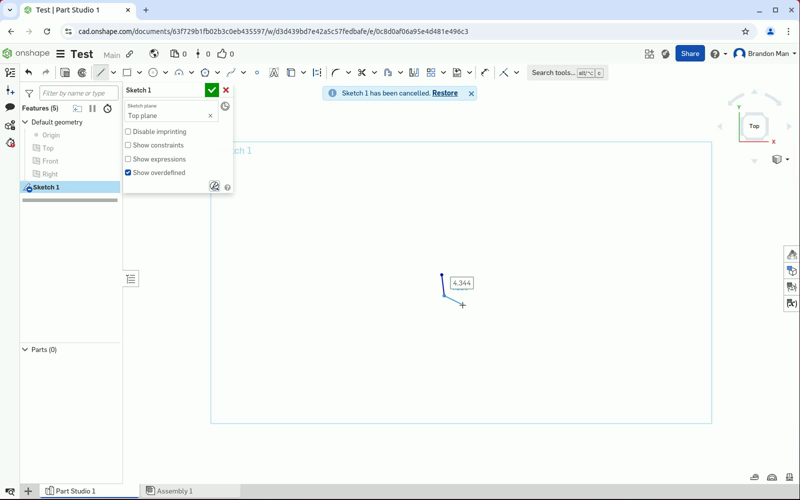
click(462, 304)
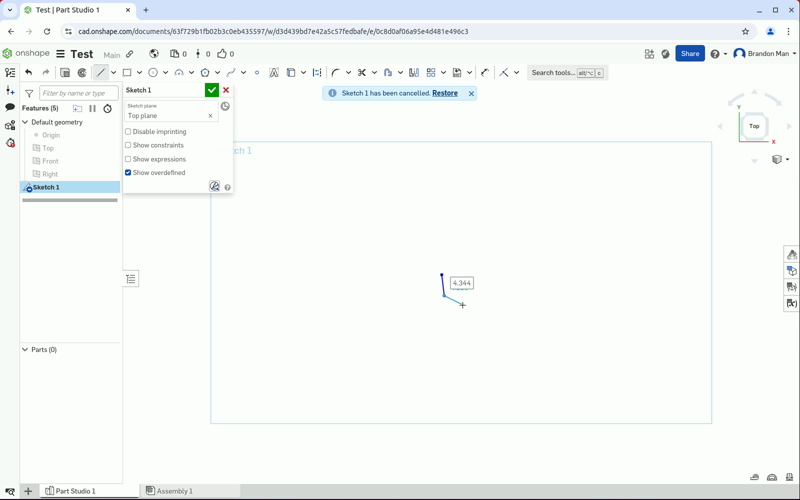
key_up(shift)
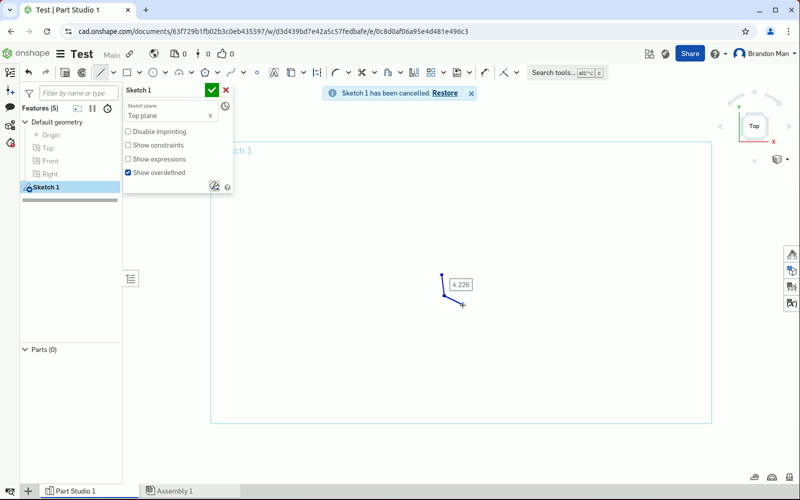
key_down(shift)
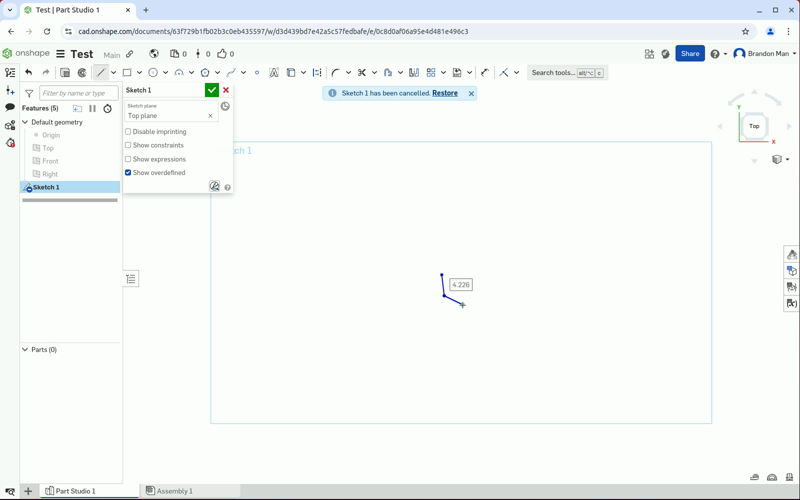
mouse_move(492, 304)
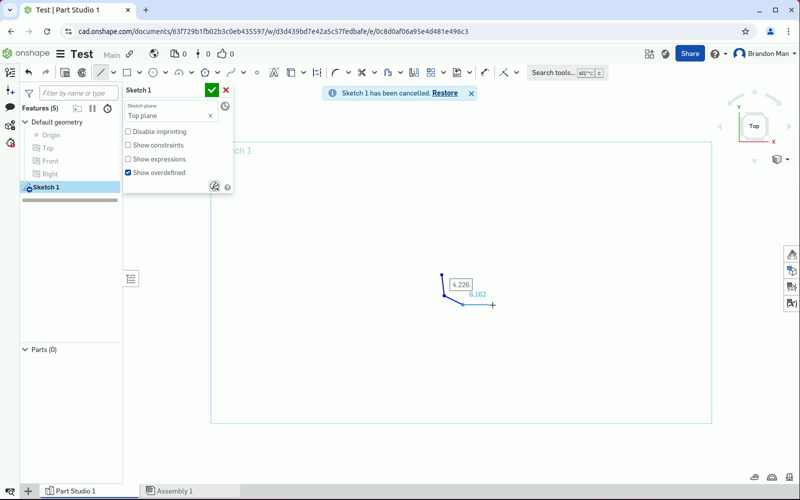
mouse_move(480, 292)
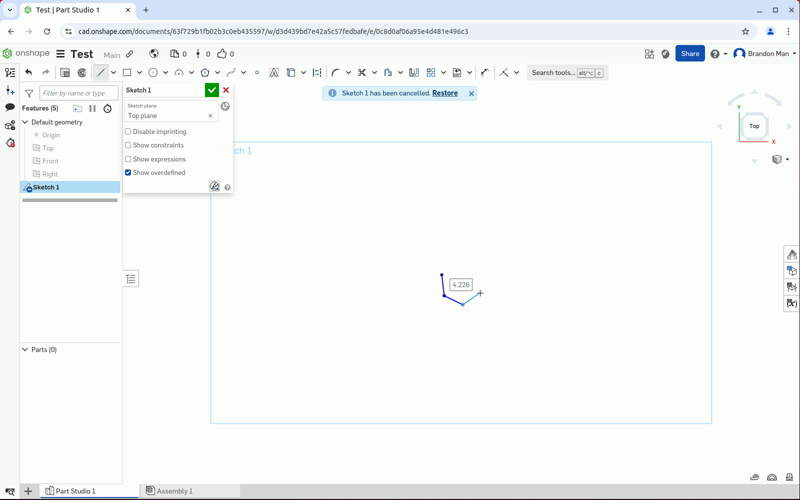
click(480, 292)
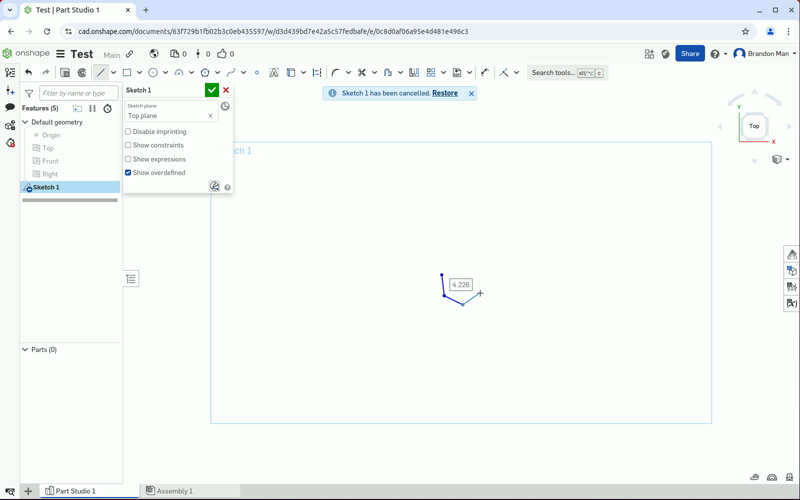
key_up(shift)
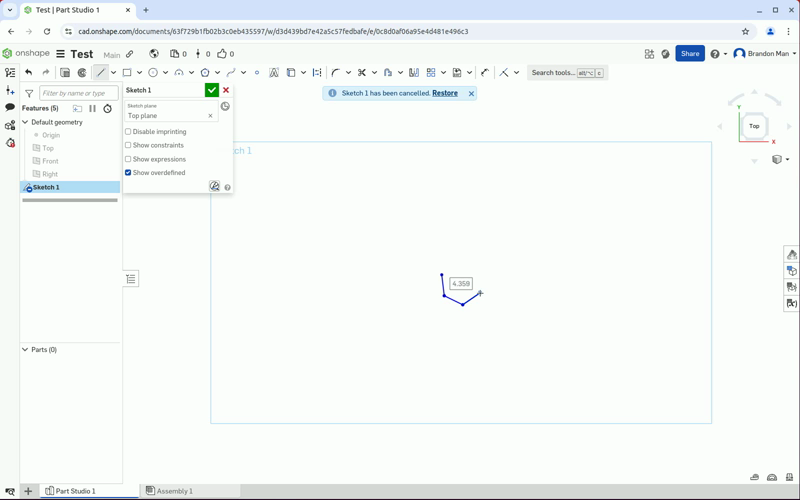
key_down(shift)
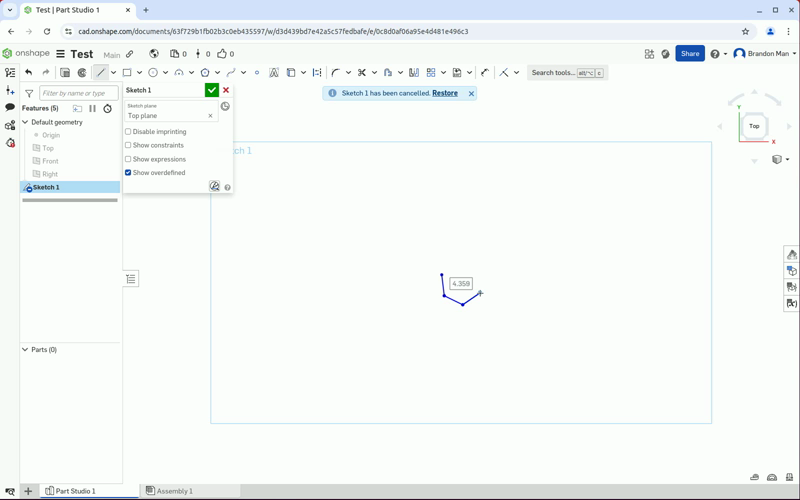
mouse_move(510, 292)
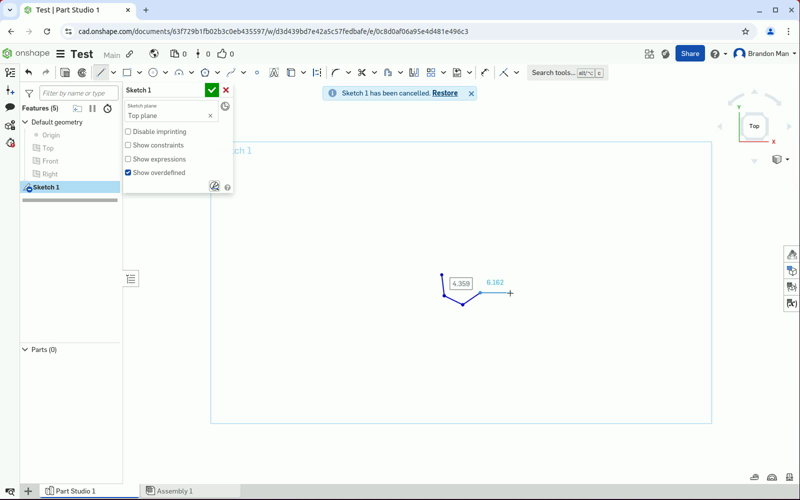
mouse_move(478, 271)
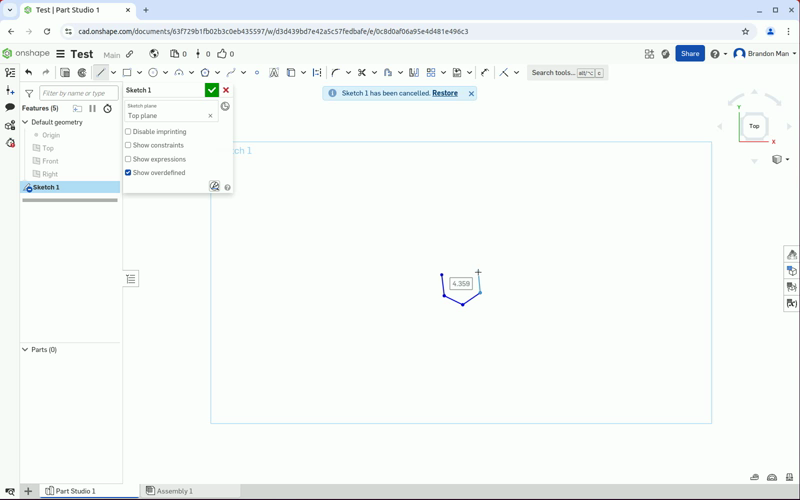
click(478, 271)
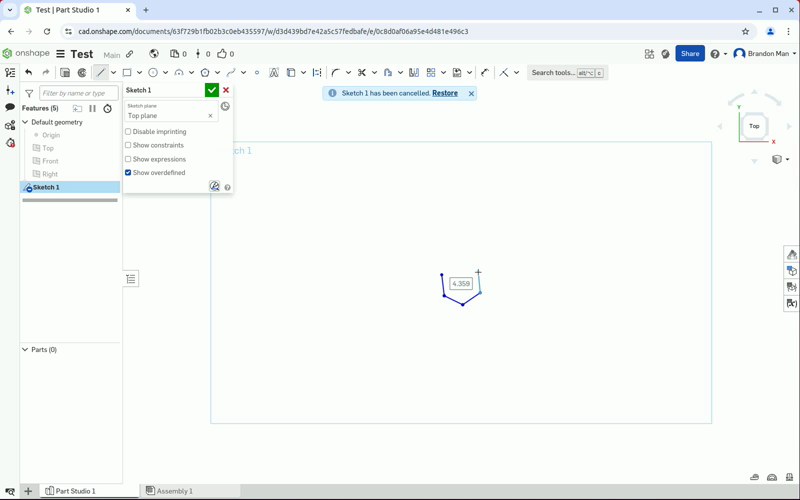
key_up(shift)
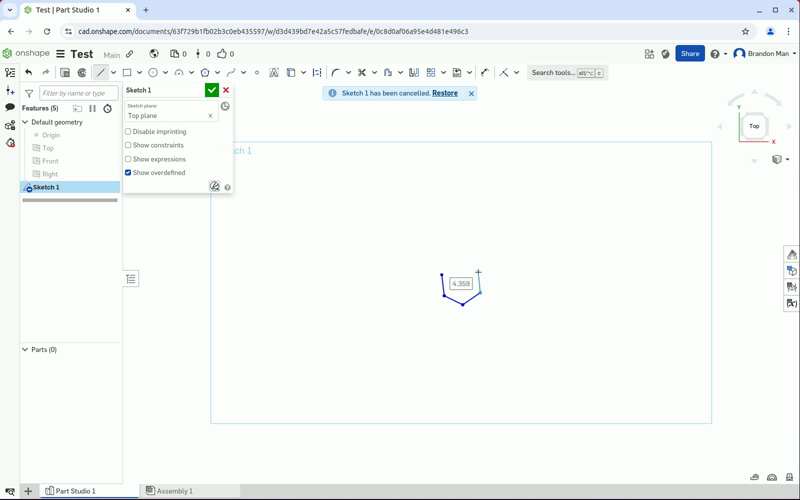
key_down(shift)
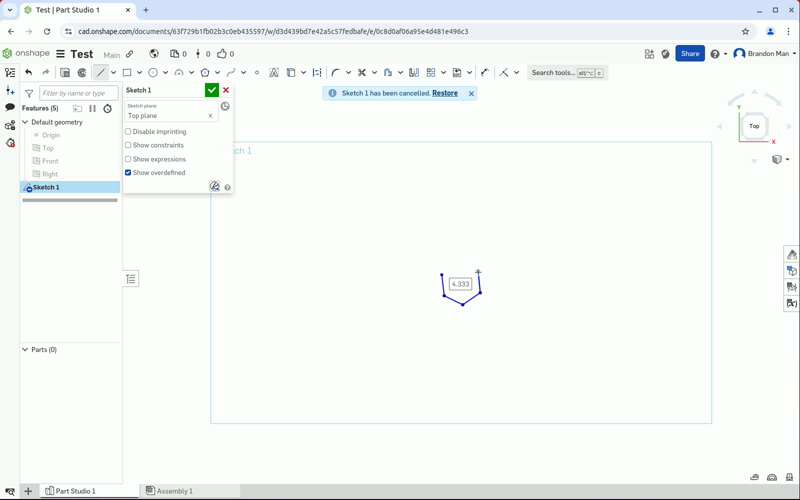
mouse_move(508, 271)
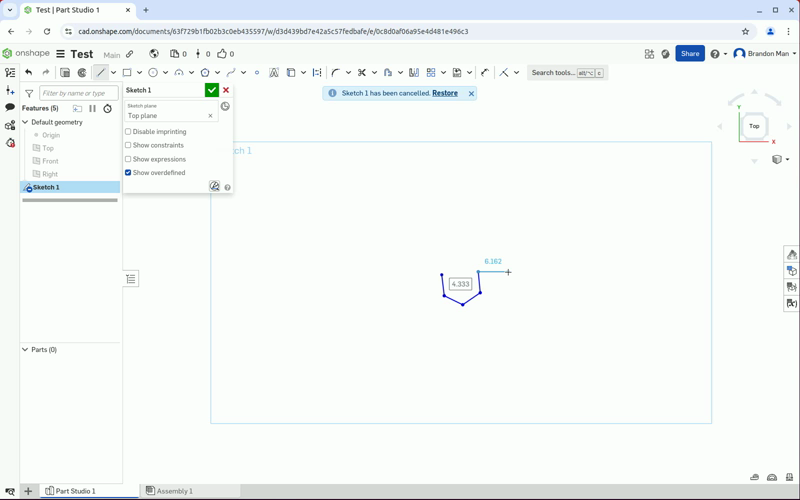
mouse_move(459, 262)
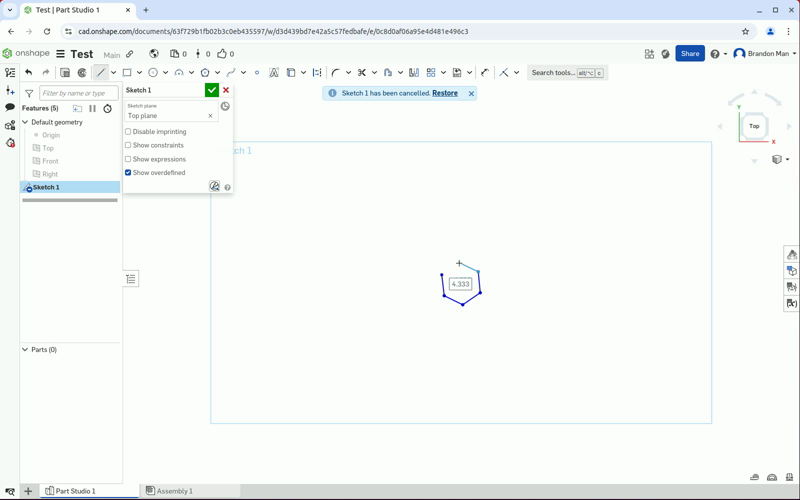
click(459, 262)
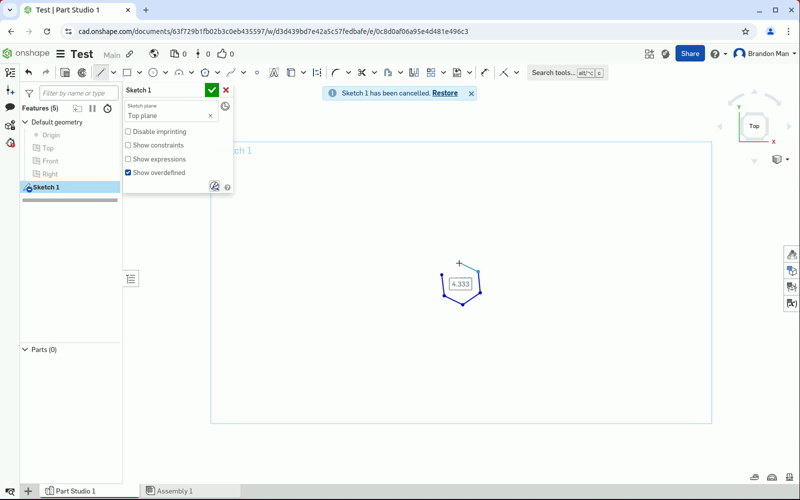
key_up(shift)
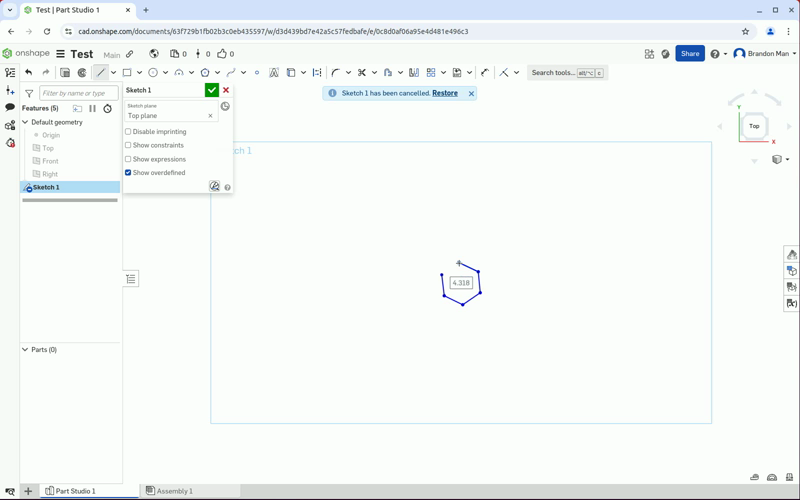
mouse_move(489, 262)
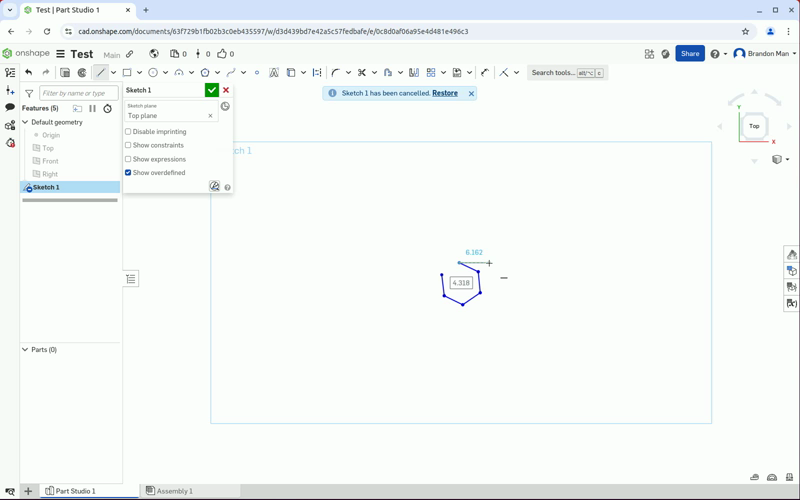
key_down(shift)
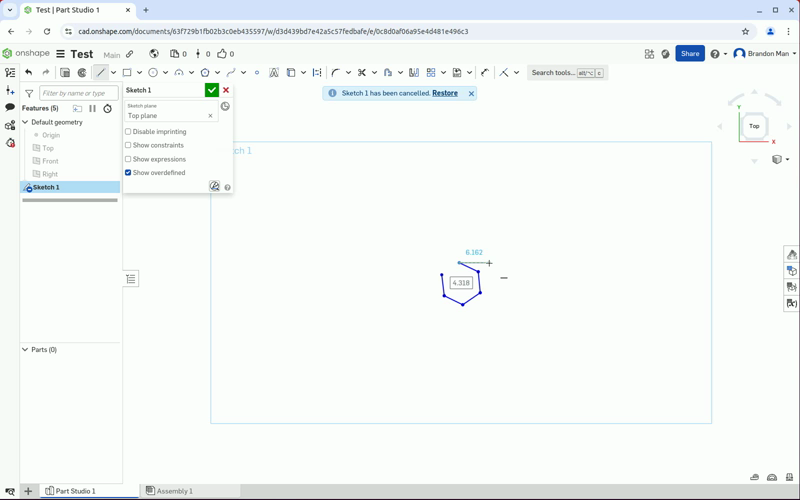
mouse_move(441, 274)
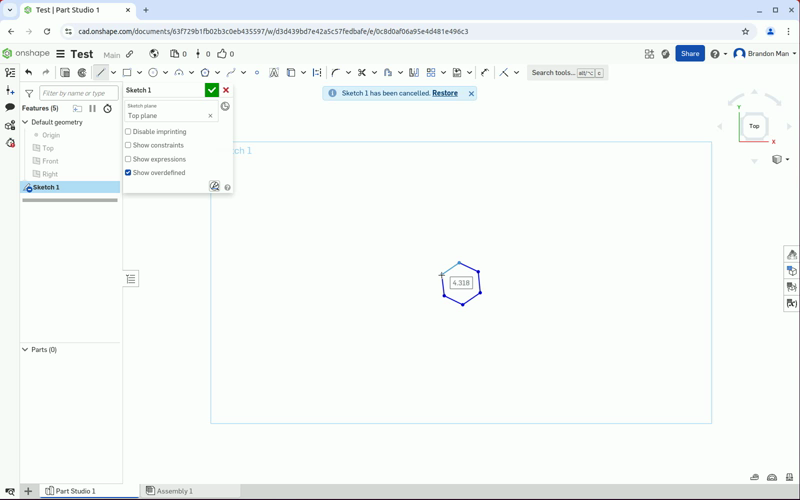
key_up(shift)
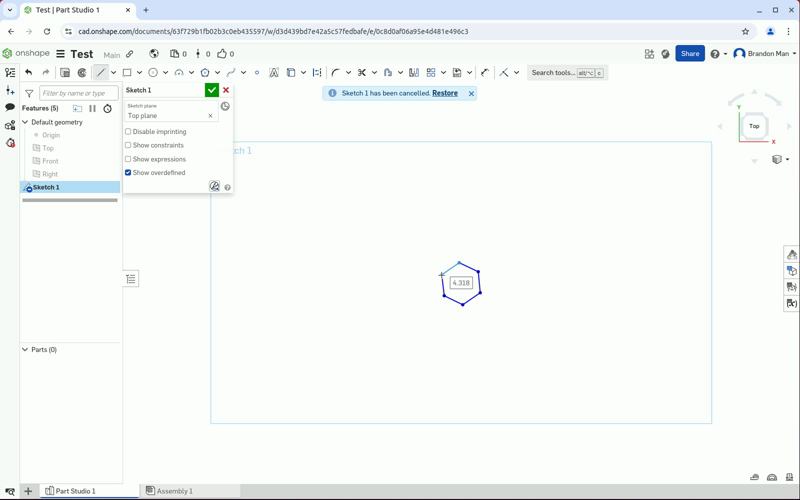
click(441, 274)
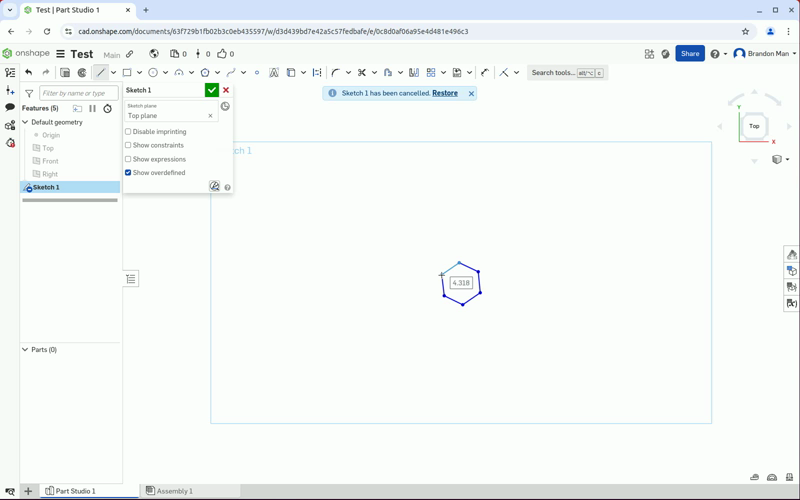
key(esc)
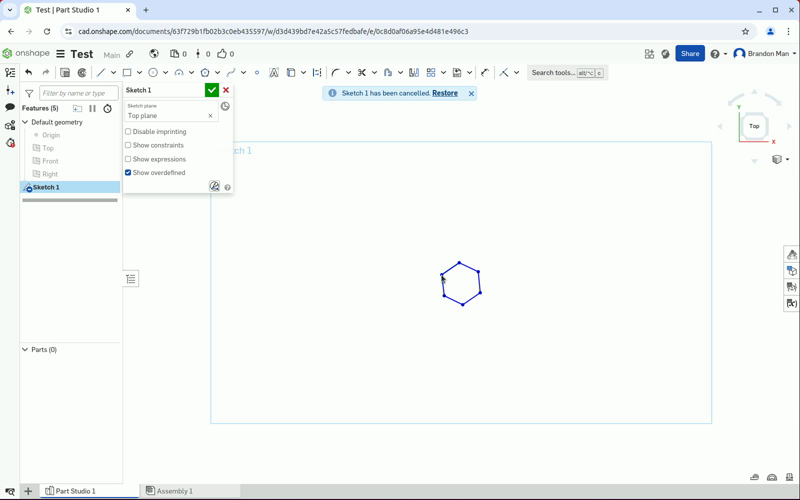
mouse_move(463, 291)
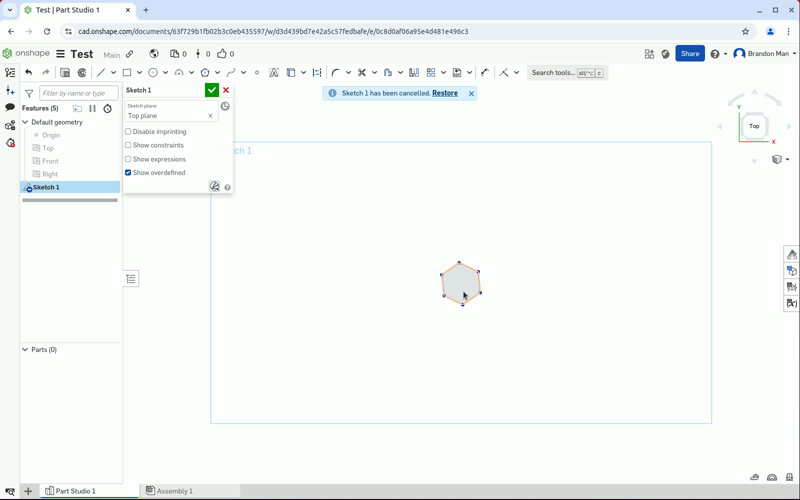
scroll(6)
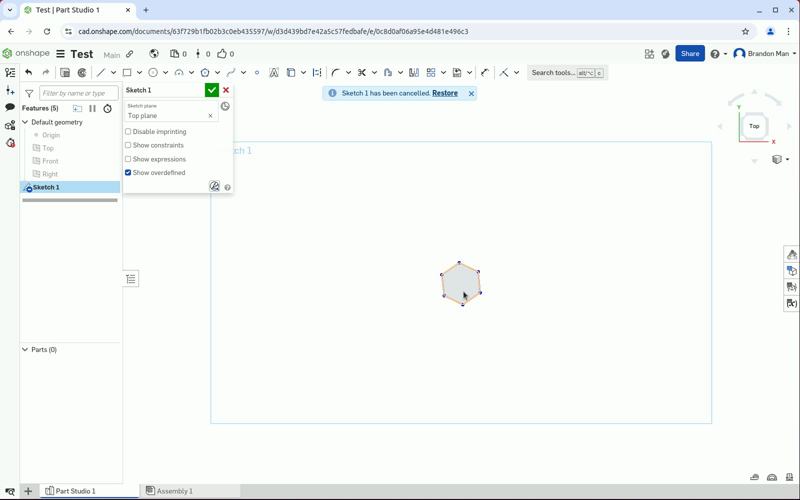
scroll(6)
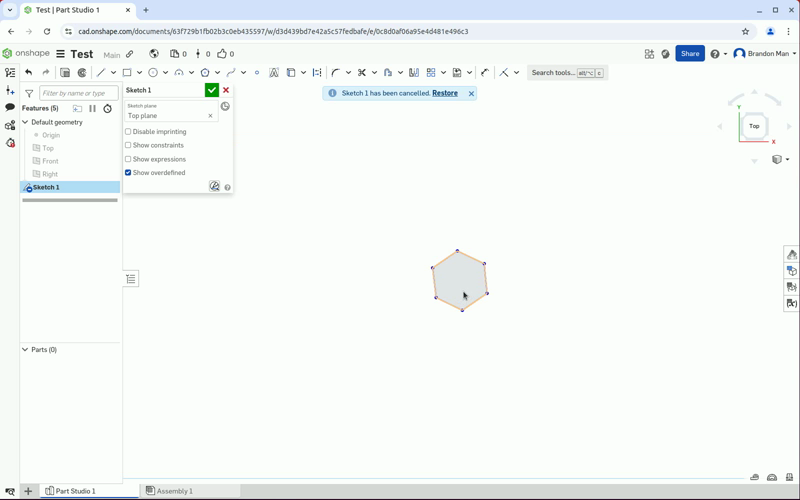
scroll(6)
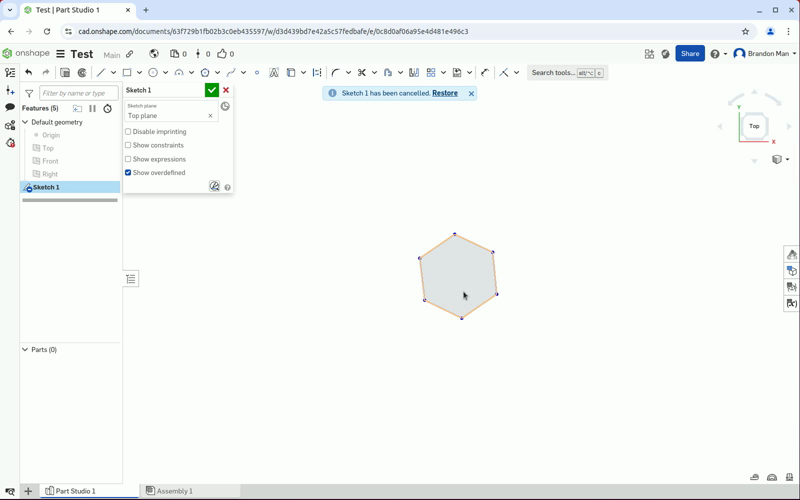
scroll(6)
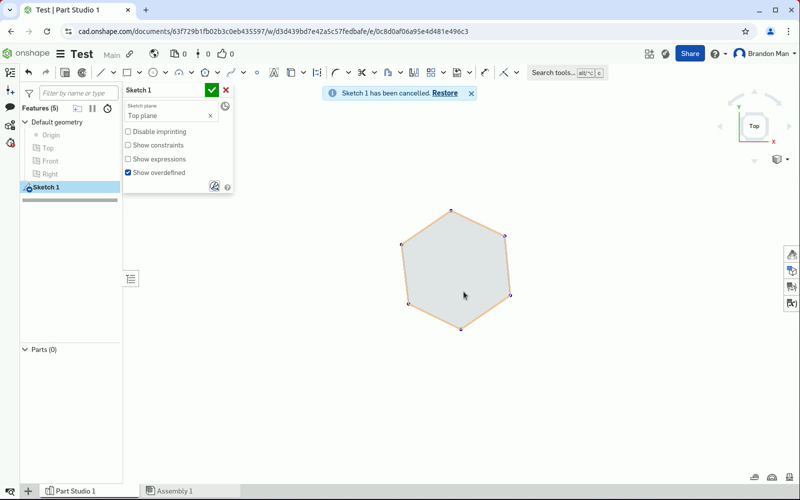
scroll(6)
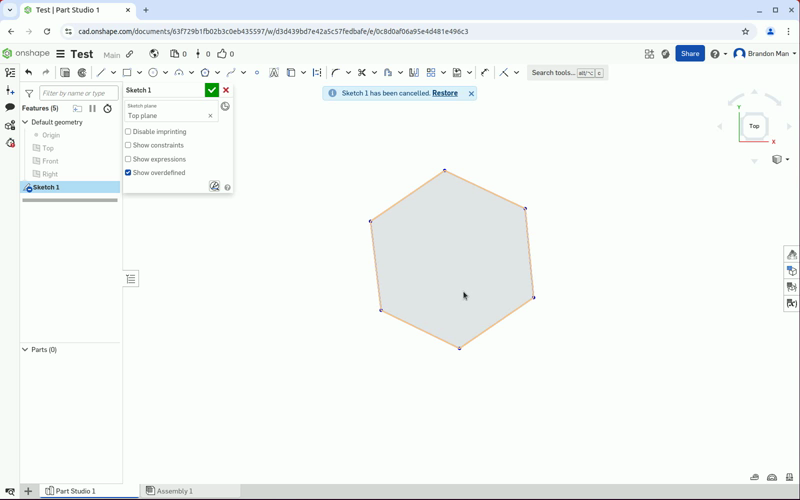
scroll(6)
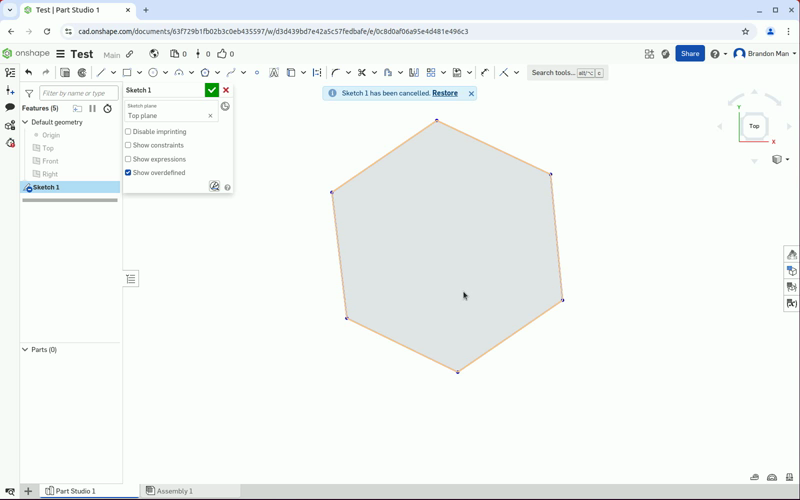
scroll(6)
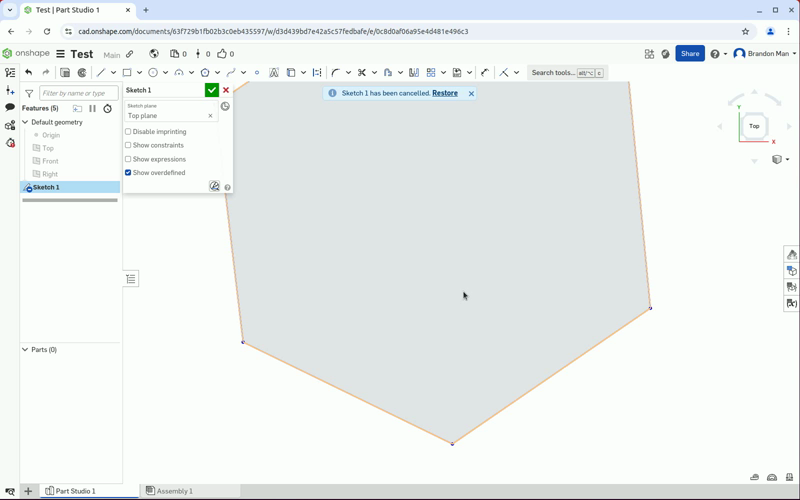
click(463, 291)
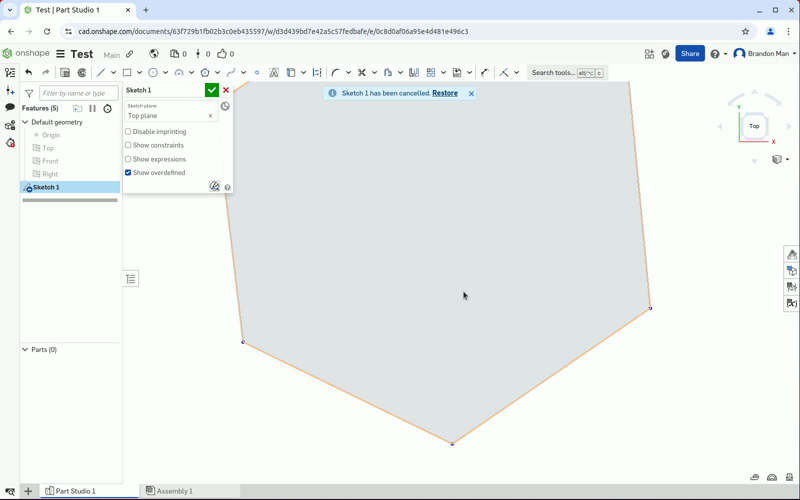
scroll(-6)
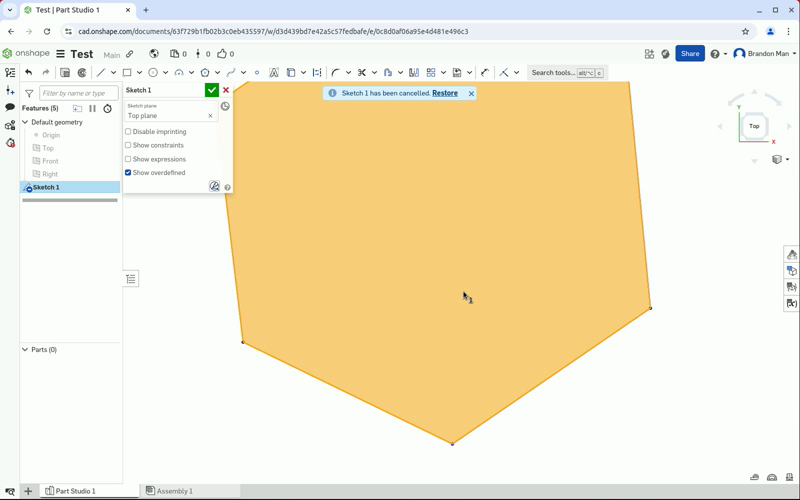
scroll(-6)
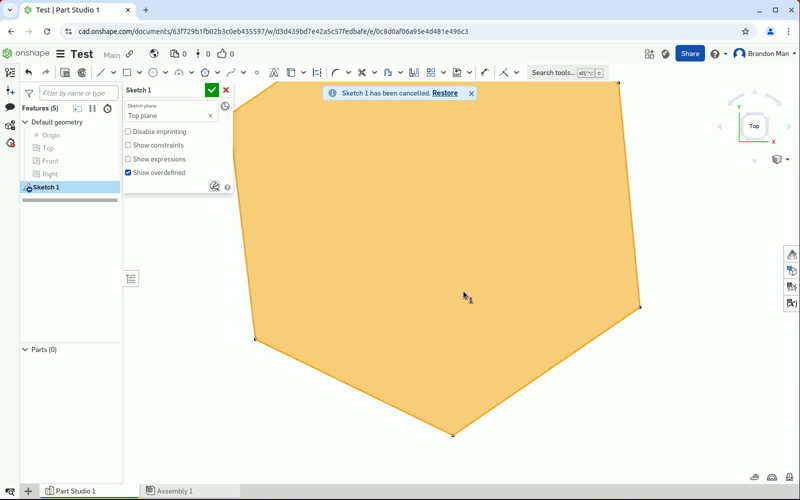
scroll(-6)
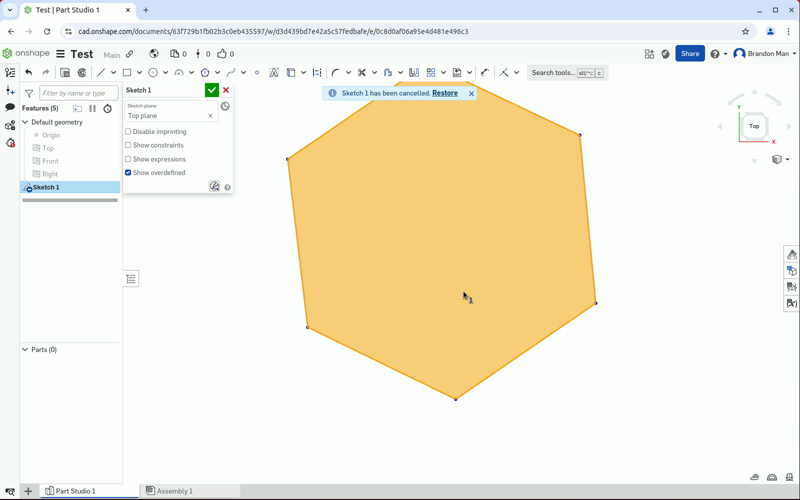
scroll(-6)
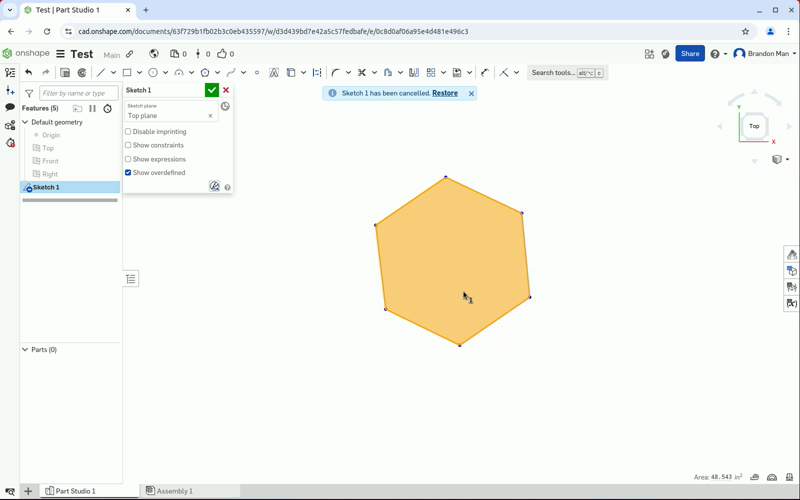
scroll(-6)
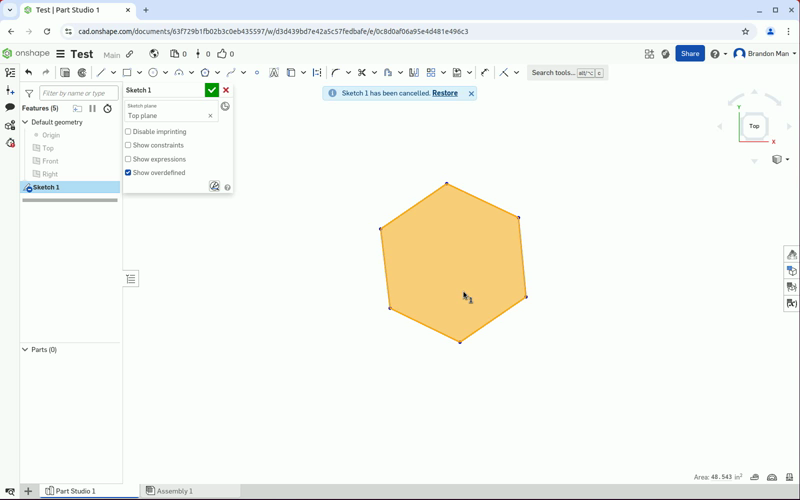
scroll(-6)
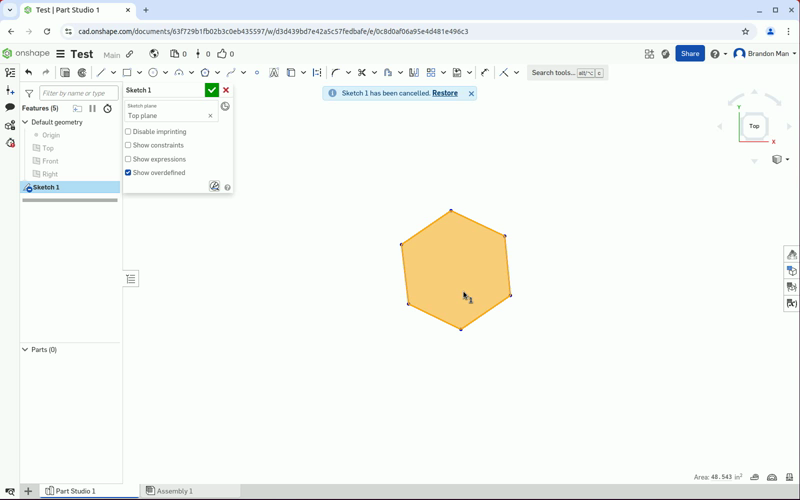
scroll(-6)
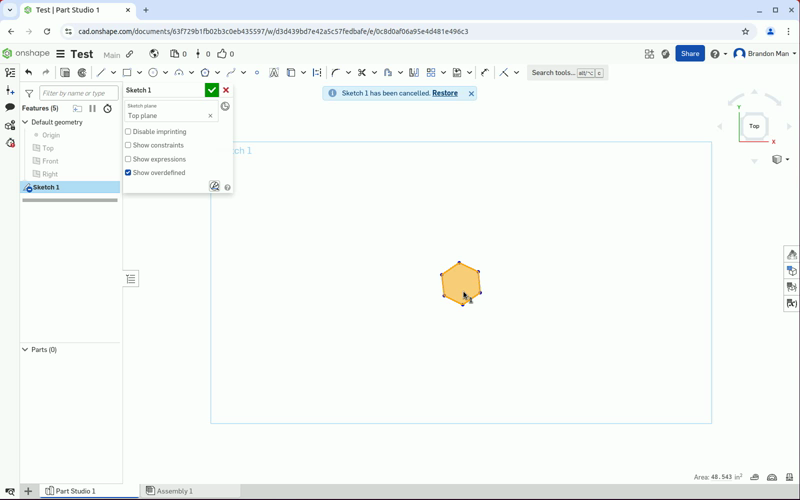
mouse_move(73, 352)
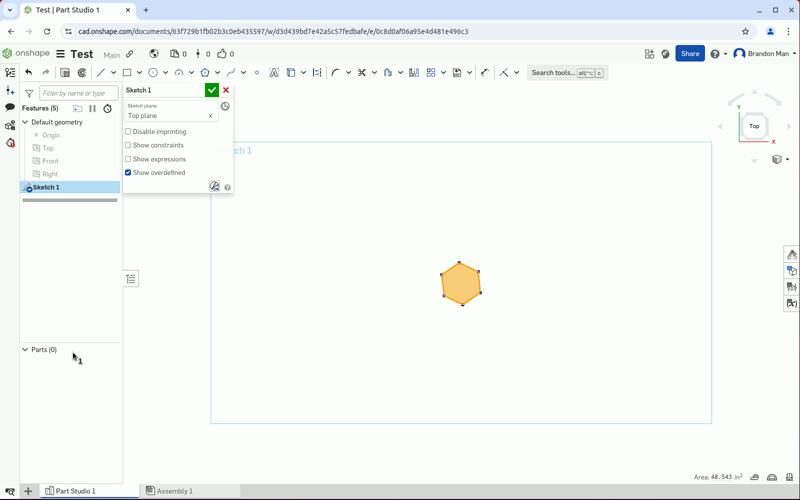
key(shift+y)
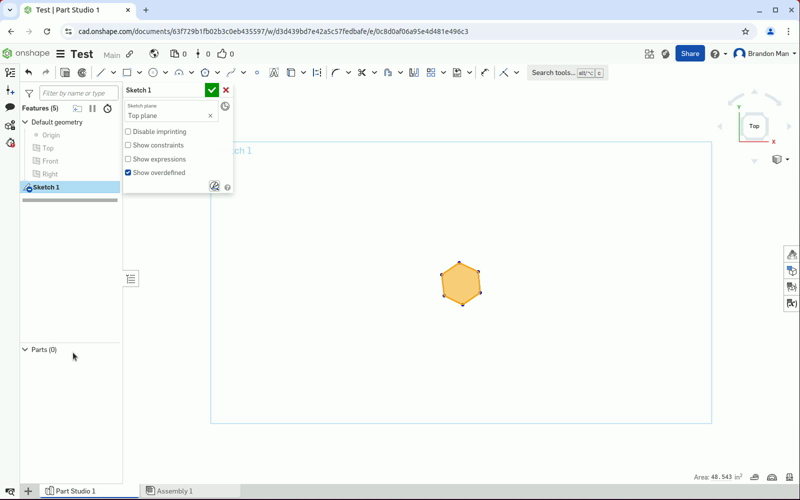
key(shift+e)
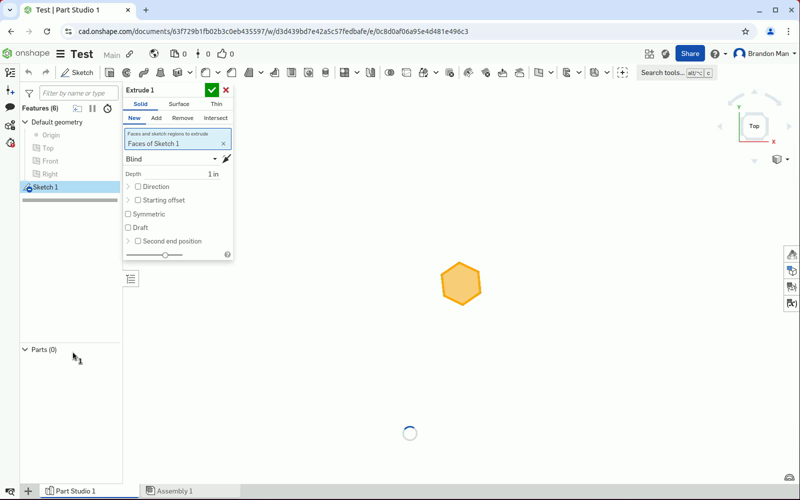
mouse_move(143, 106)
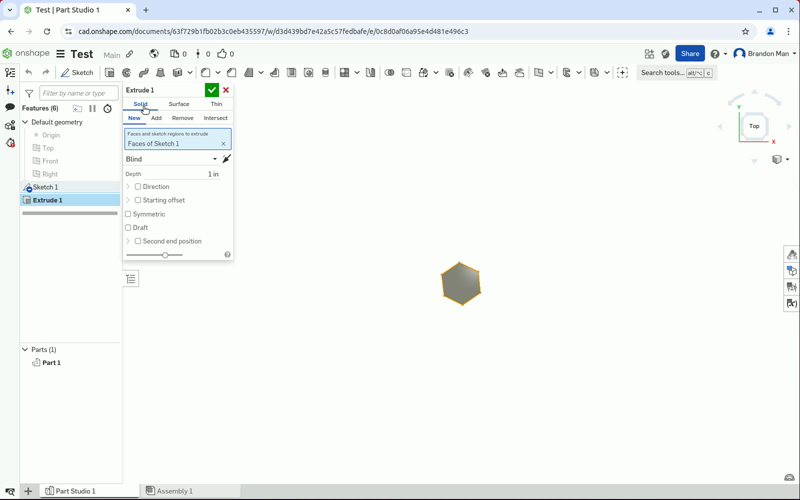
click(143, 106)
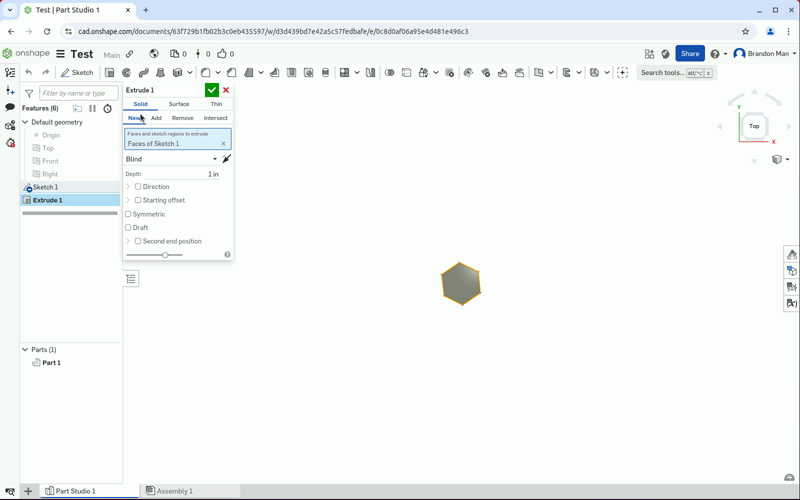
mouse_move(137, 120)
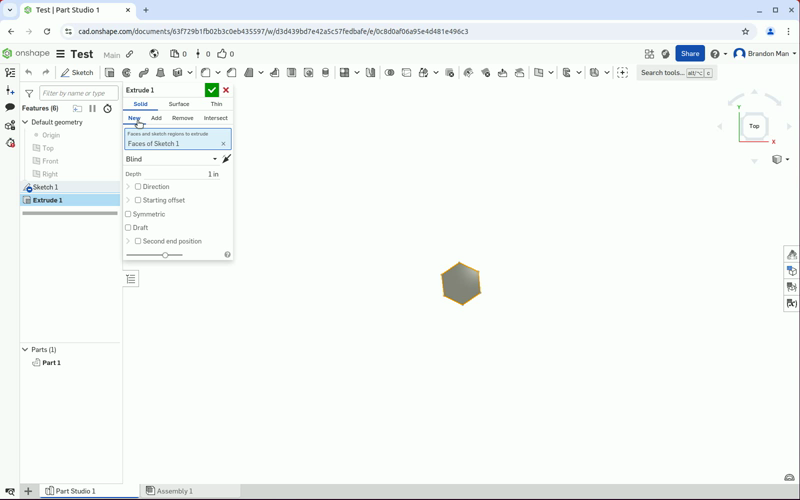
click(137, 120)
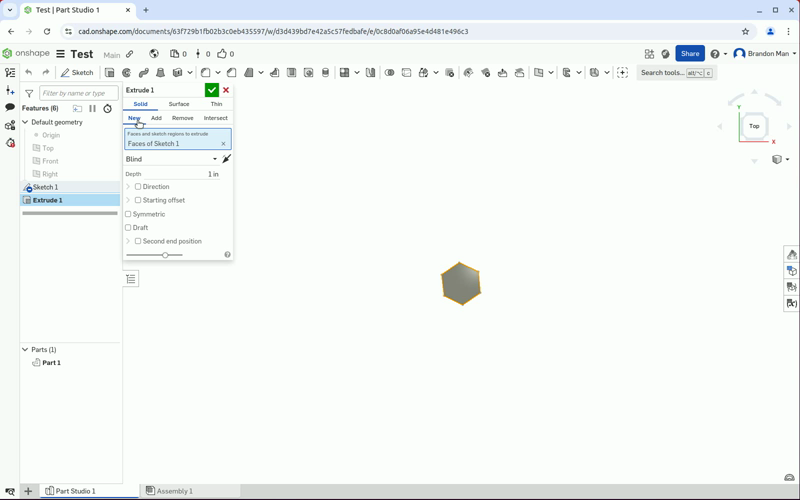
key(tab, 4)
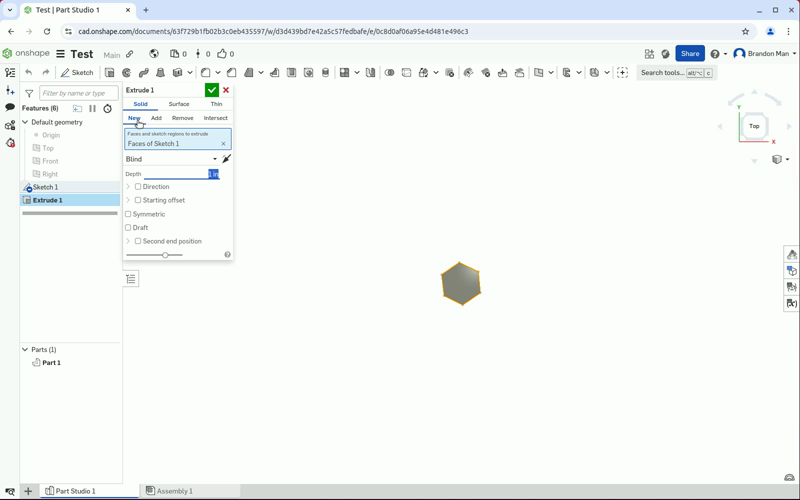
text(3.37)
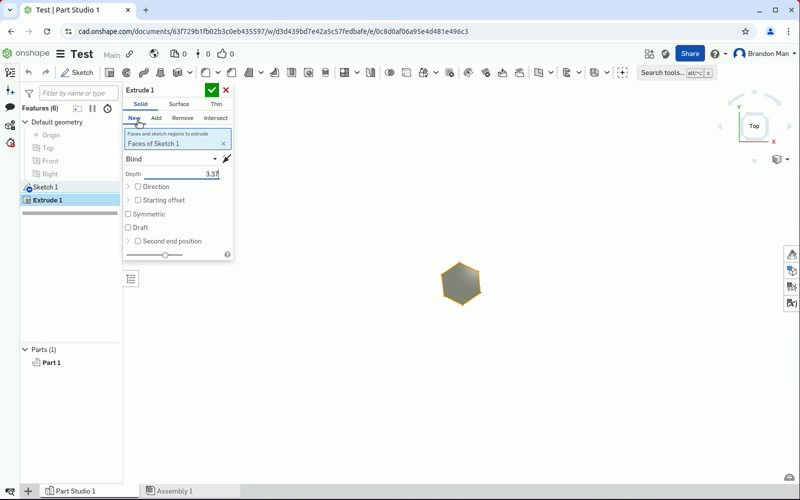
key(enter)
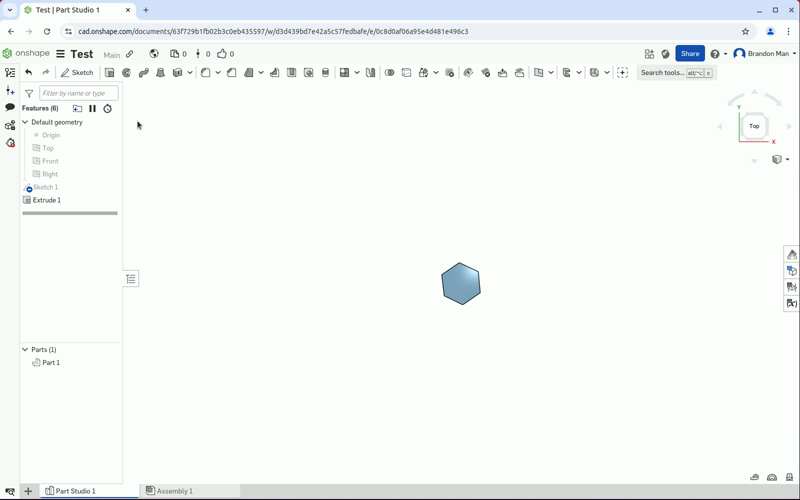
key(shift+h)
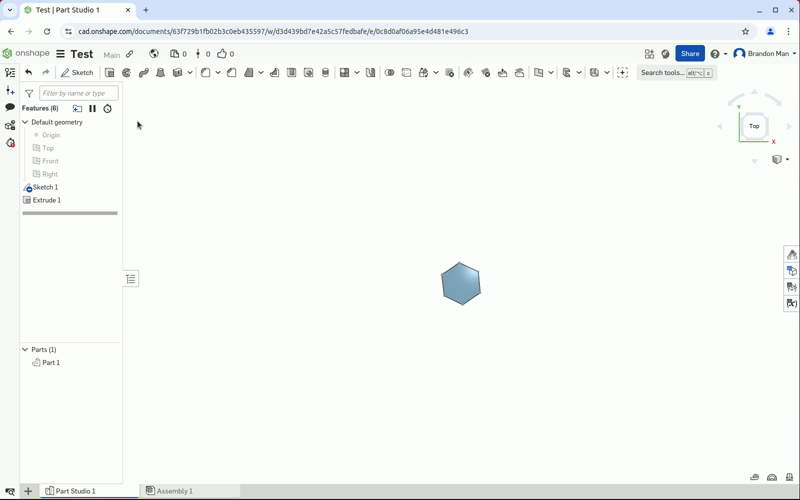
key(shift+h)
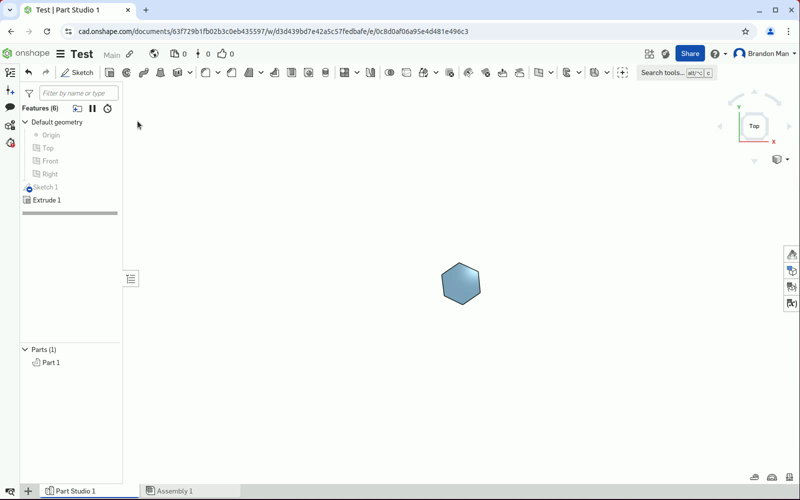
mouse_move(73, 189)
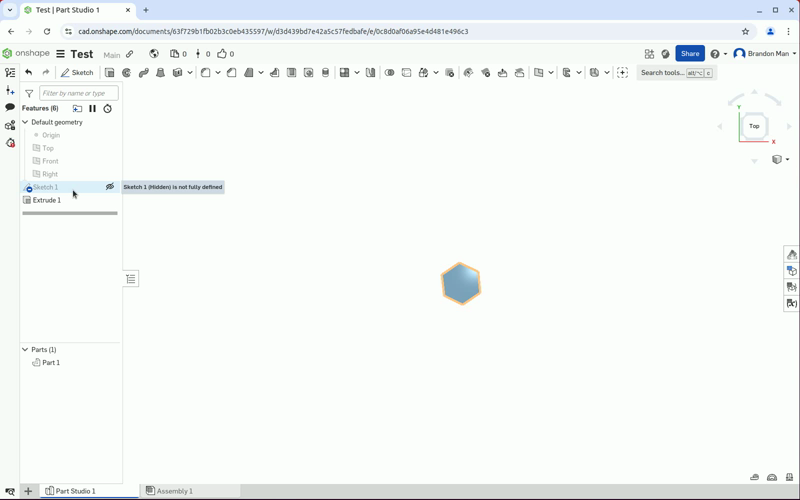
click(73, 189)
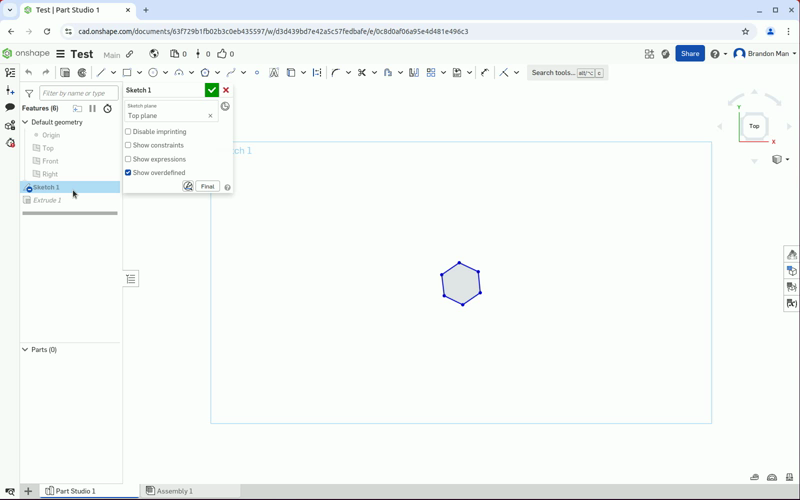
mouse_move(229, 92)
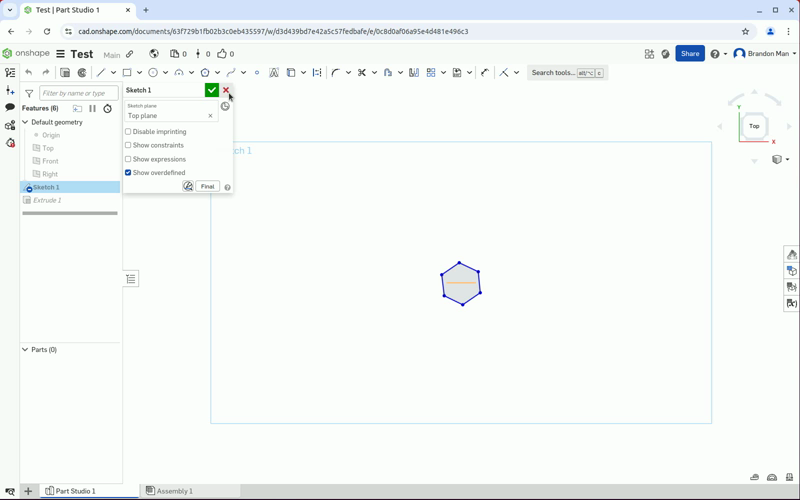
click(229, 92)
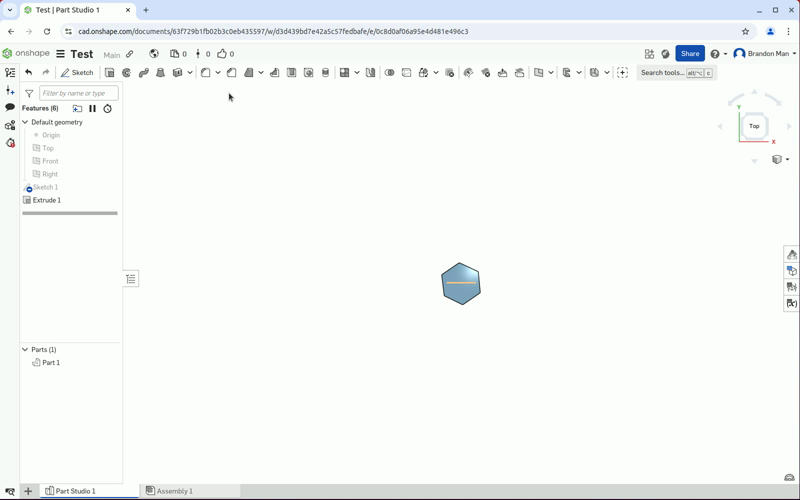
mouse_move(541, 75)
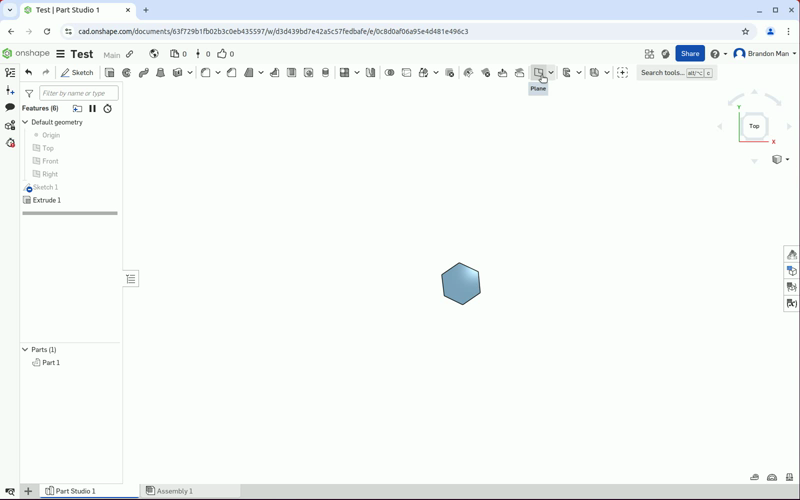
click(541, 75)
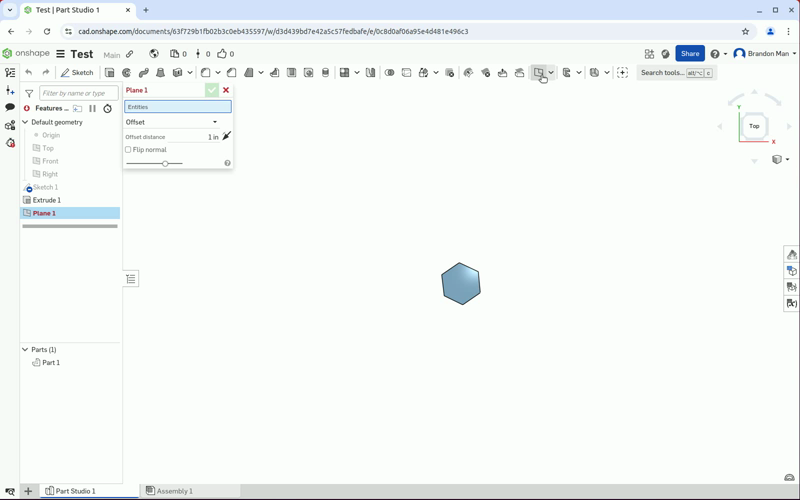
mouse_move(73, 150)
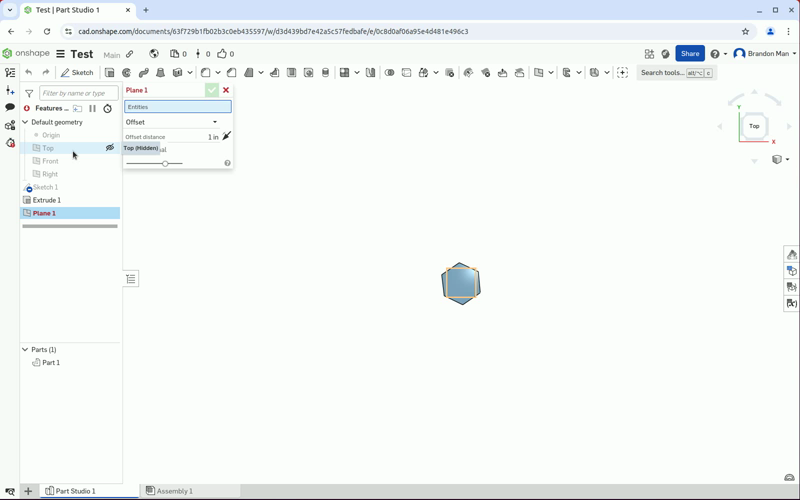
click(73, 150)
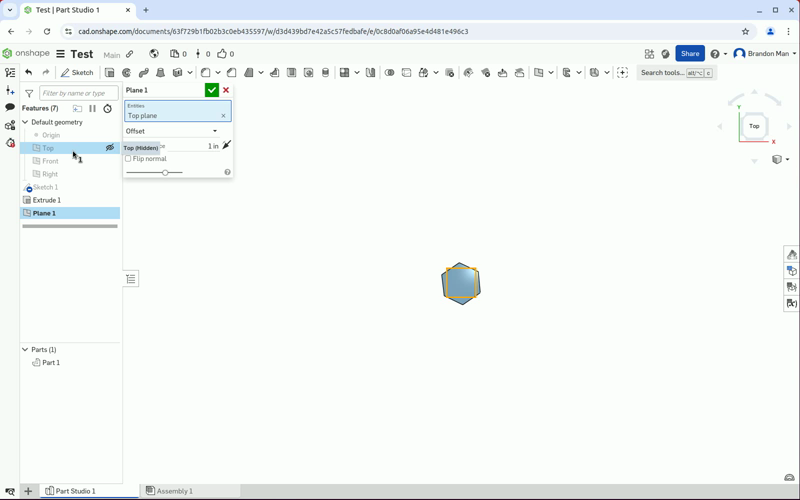
key(tab, 2)
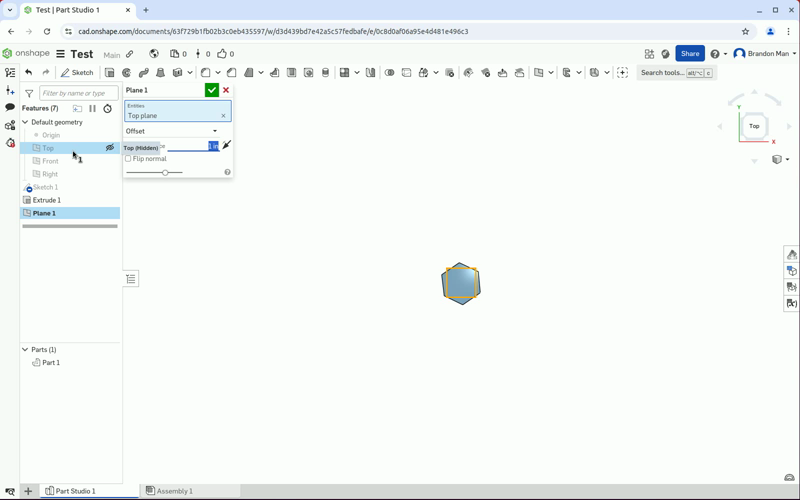
text(3.358)
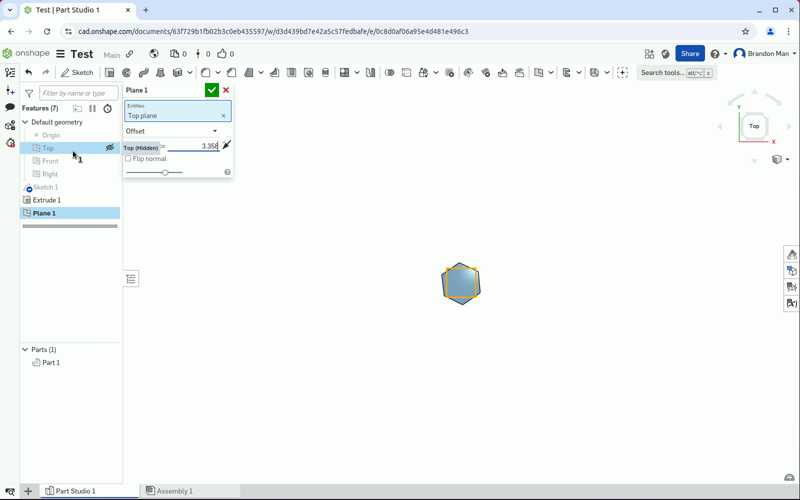
key(enter, 2)
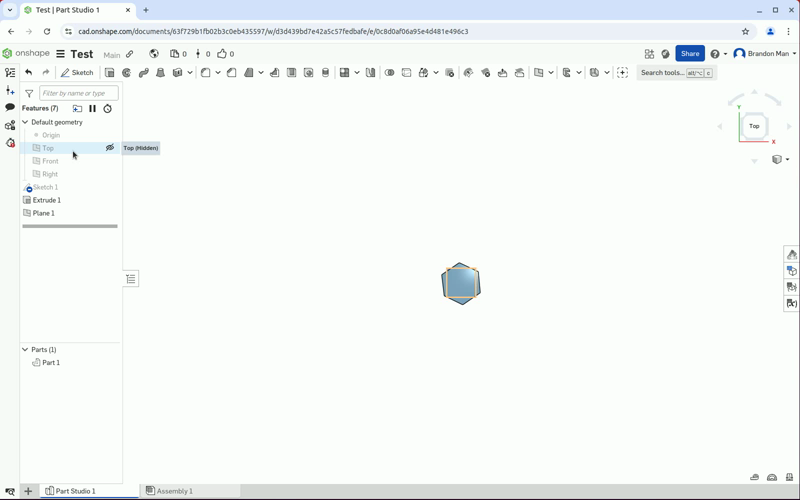
key(shift+s)
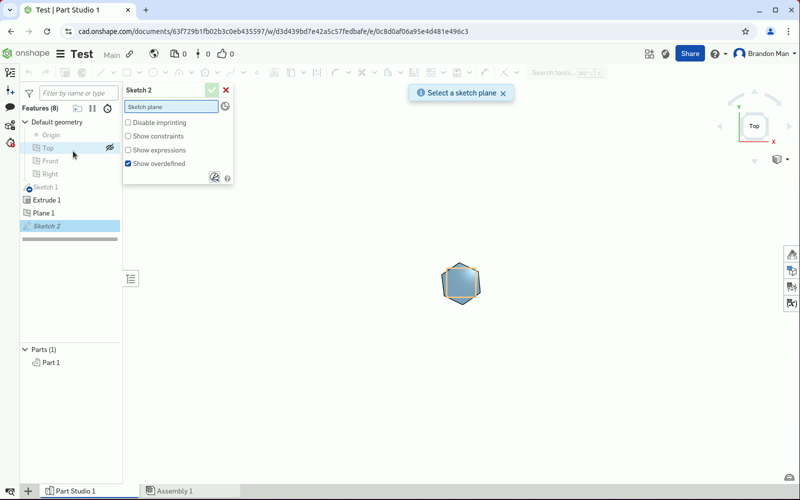
mouse_move(73, 215)
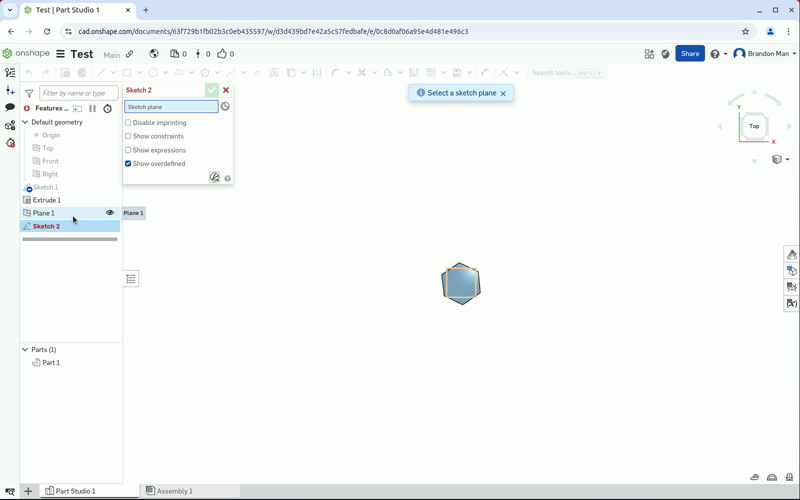
click(73, 215)
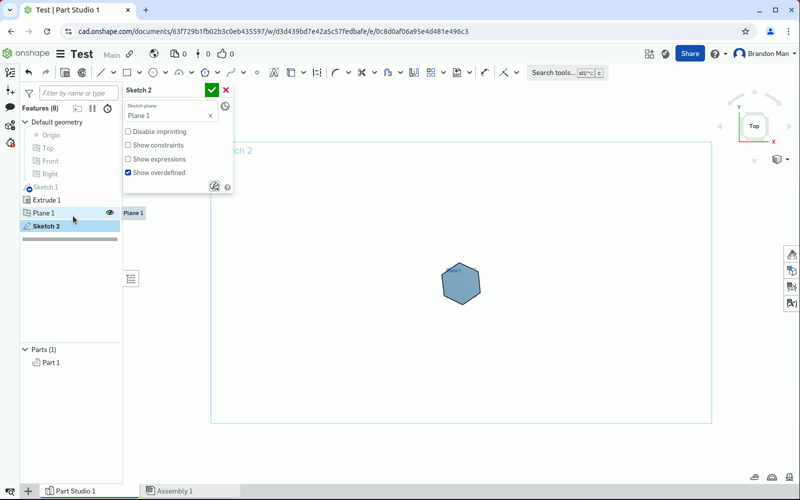
mouse_move(73, 352)
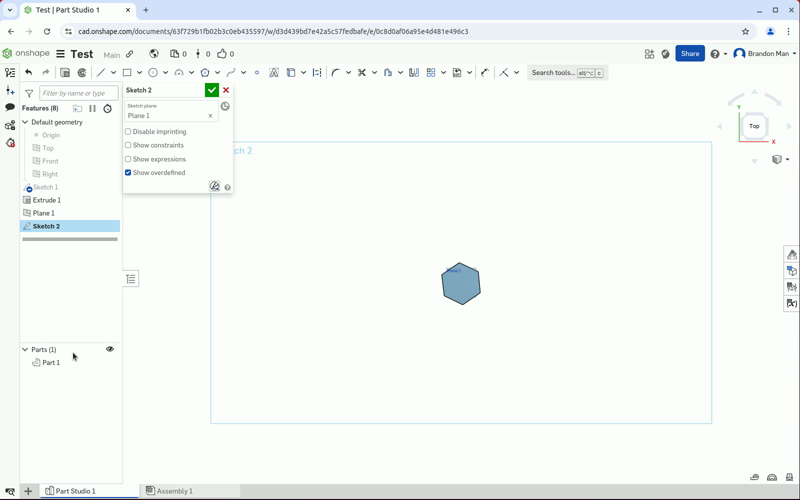
key(y)
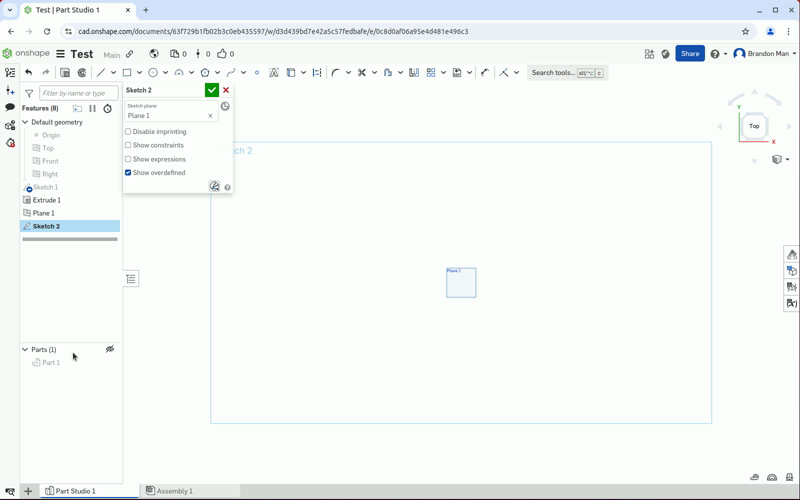
key(c)
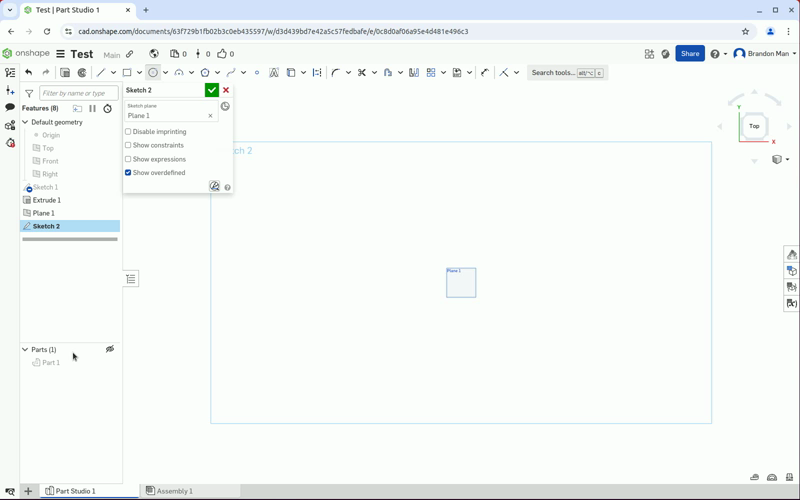
key_down(shift)
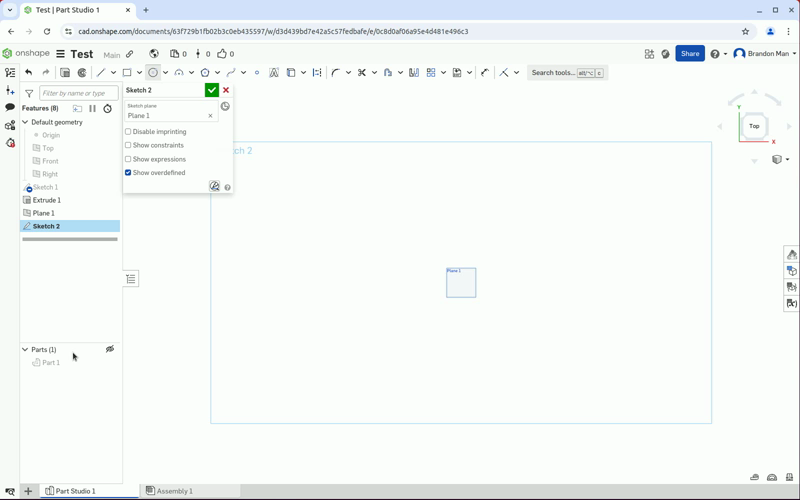
mouse_move(461, 282)
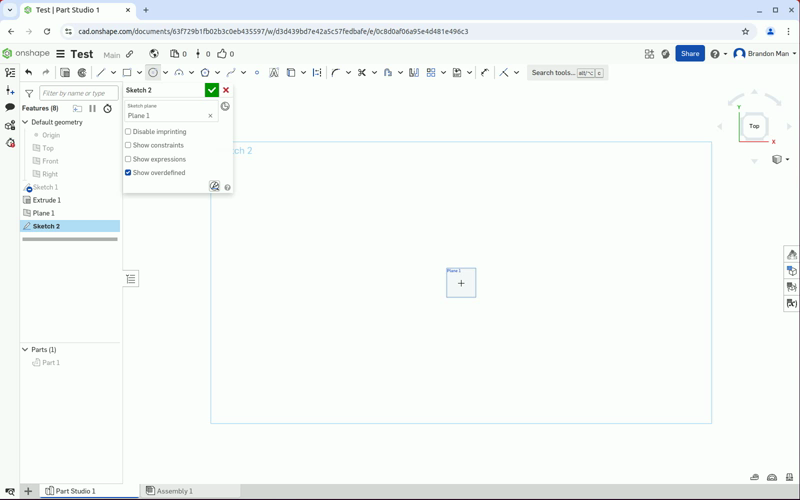
click(461, 282)
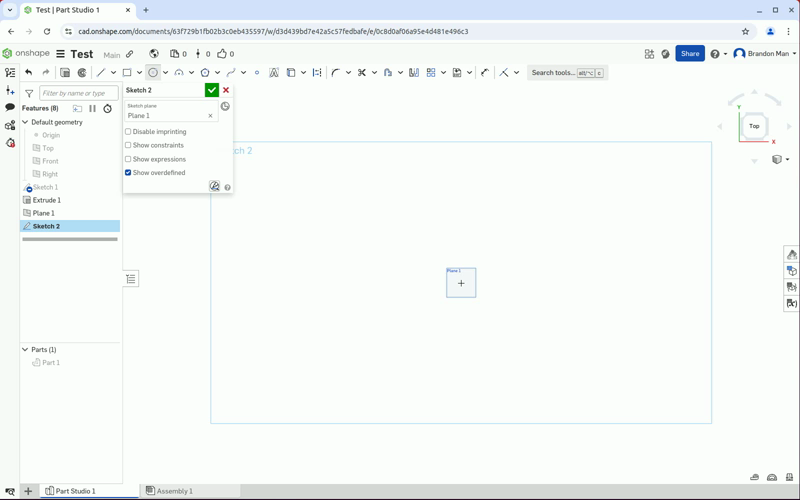
key_up(shift)
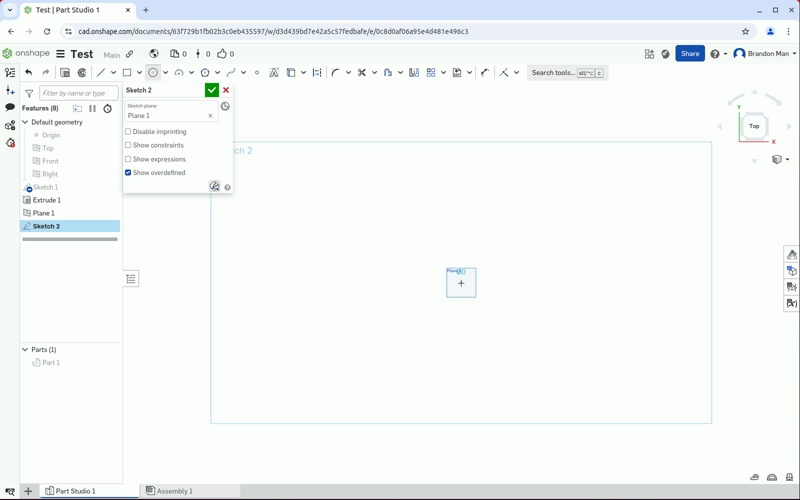
mouse_move(470, 282)
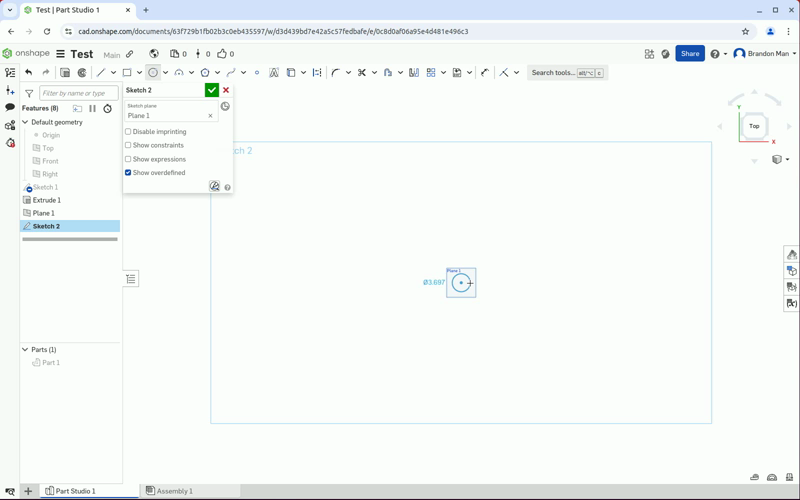
click(470, 282)
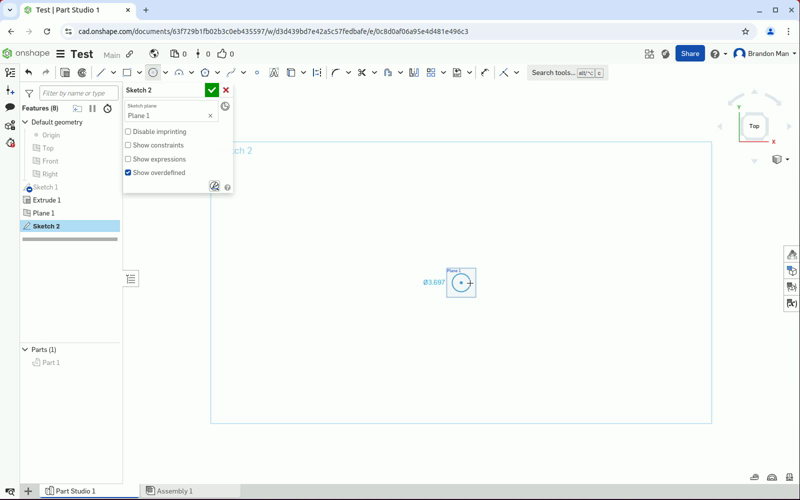
key(esc)
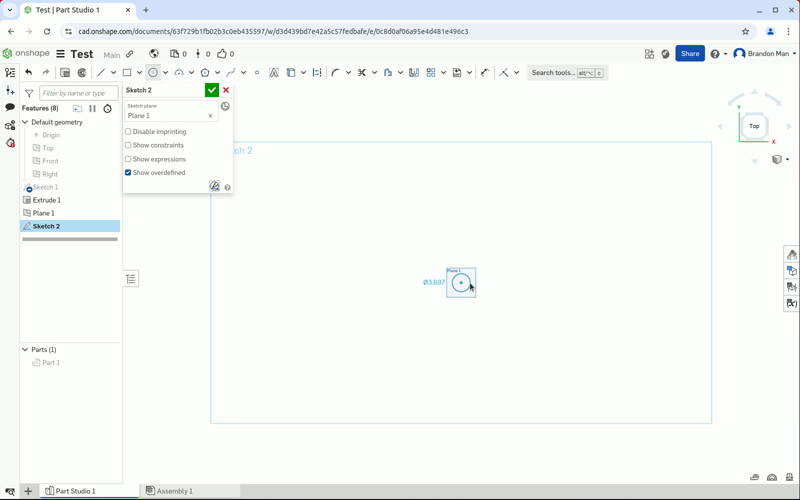
mouse_move(461, 285)
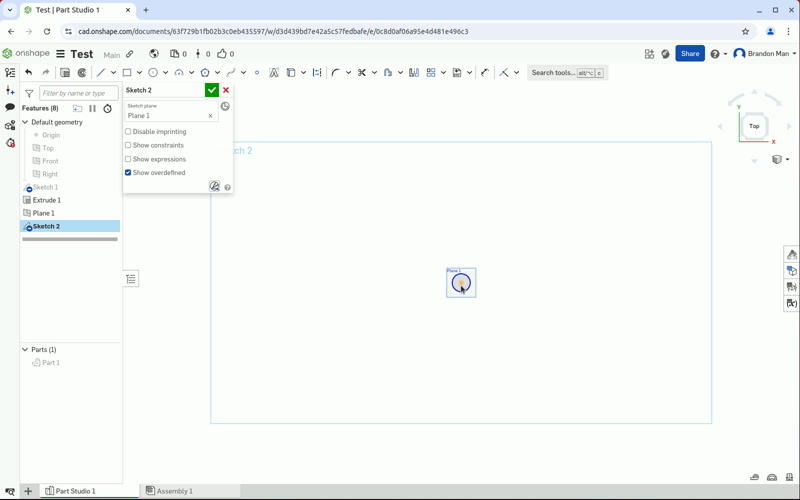
scroll(6)
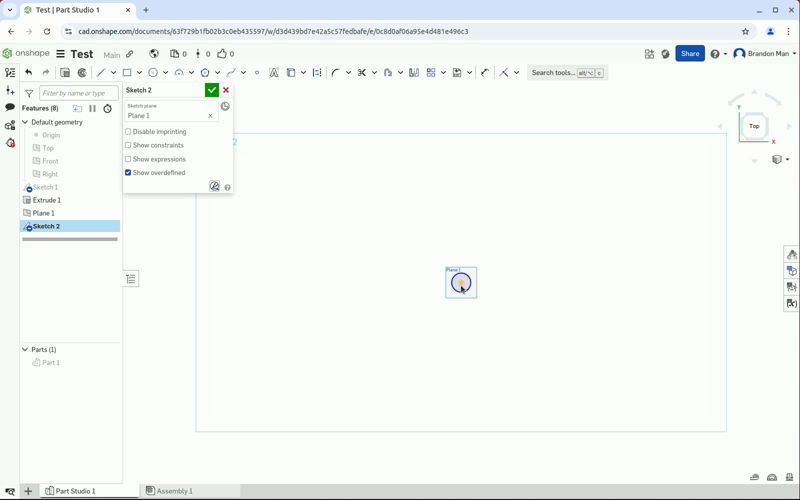
scroll(6)
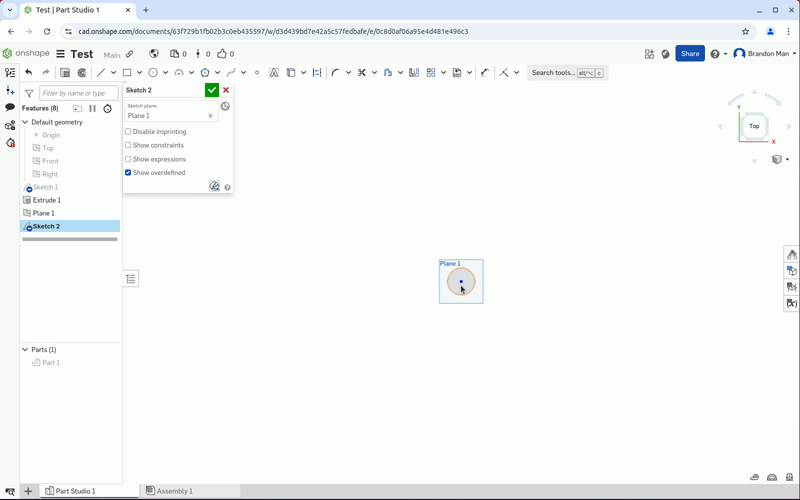
scroll(6)
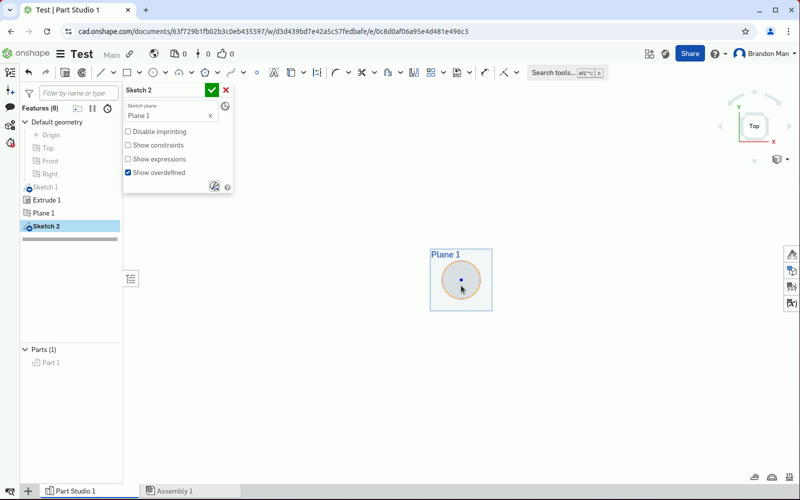
scroll(6)
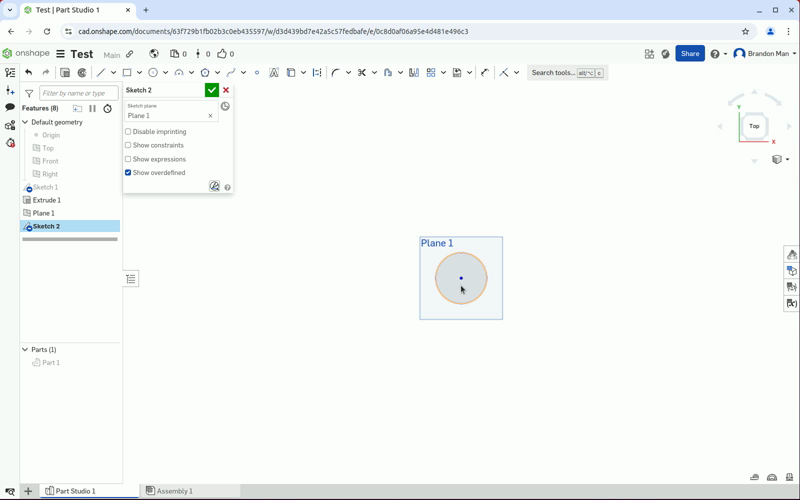
scroll(6)
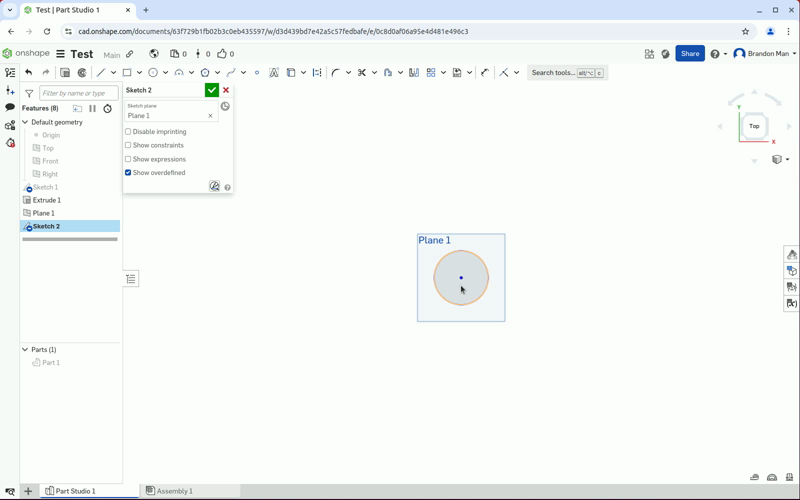
scroll(6)
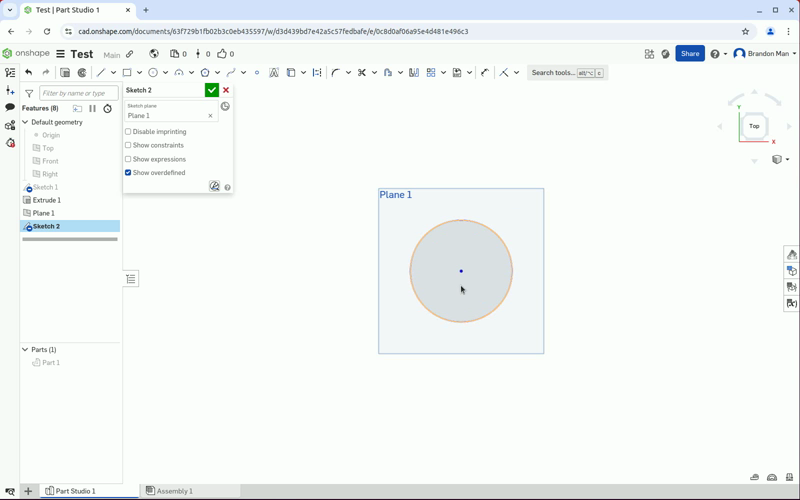
scroll(6)
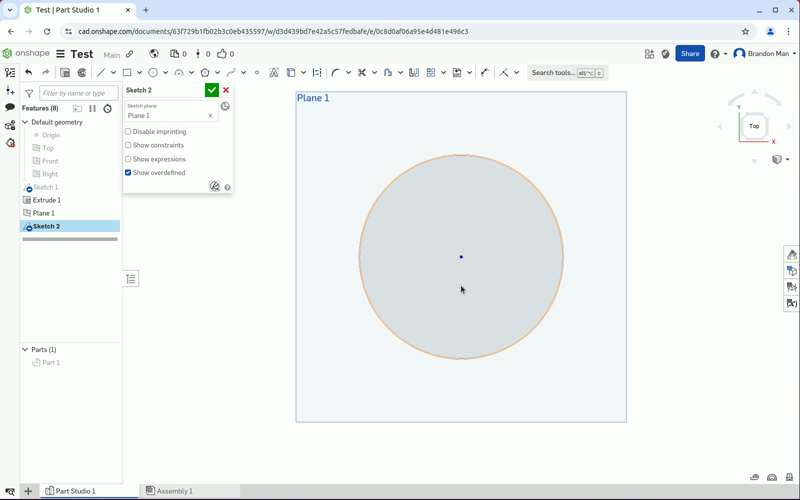
click(461, 285)
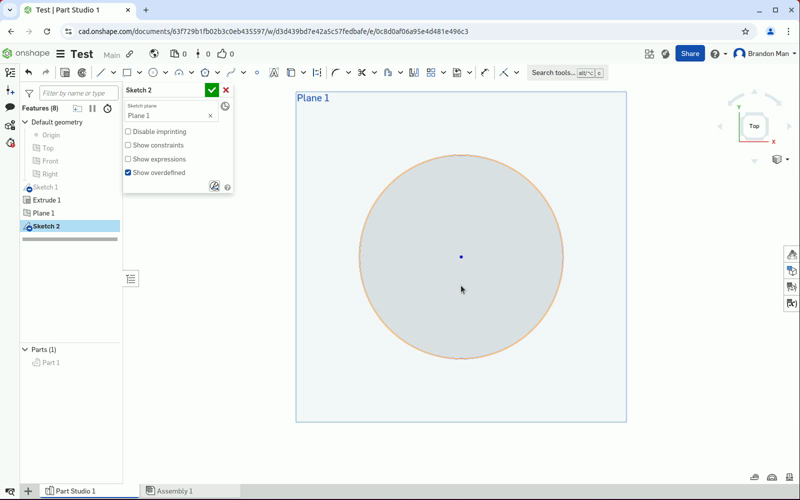
scroll(-6)
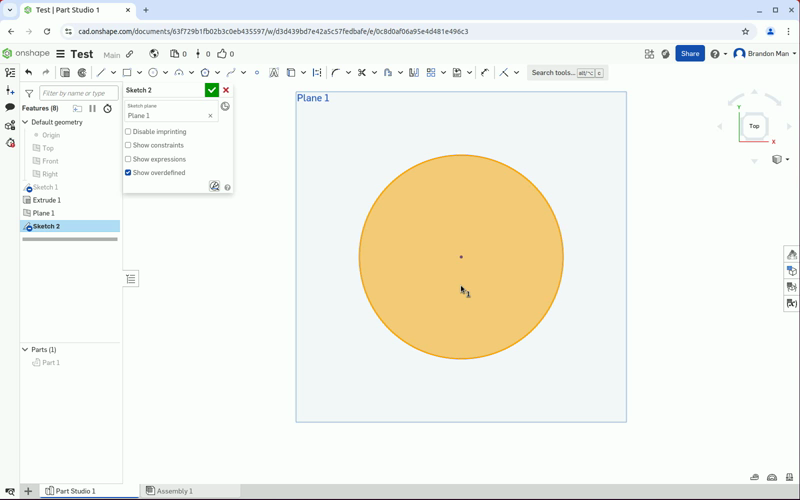
scroll(-6)
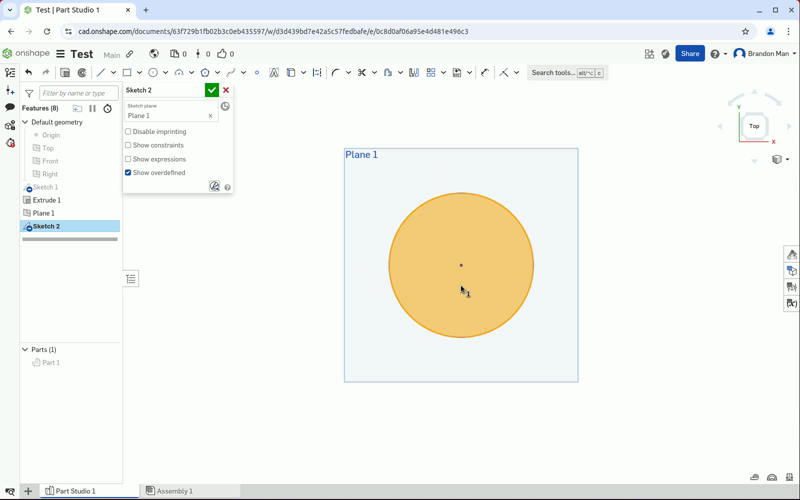
scroll(-6)
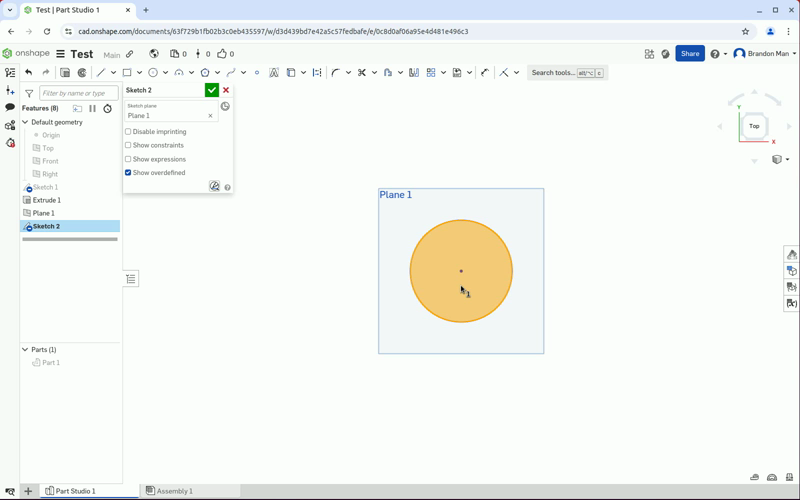
scroll(-6)
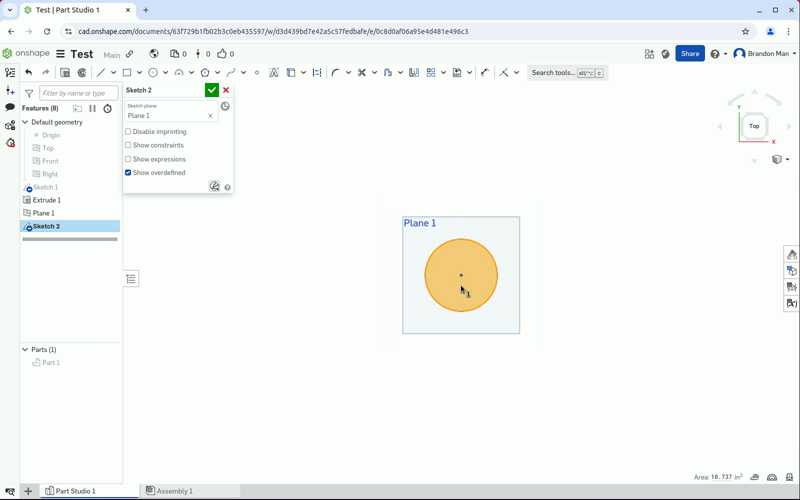
scroll(-6)
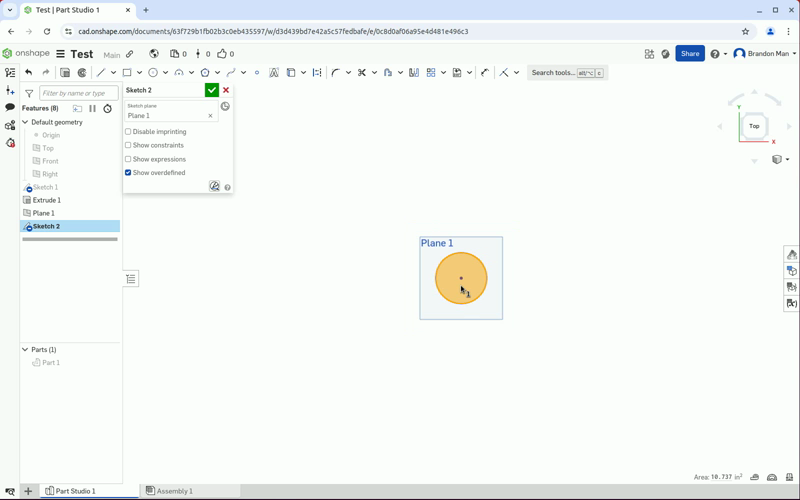
scroll(-6)
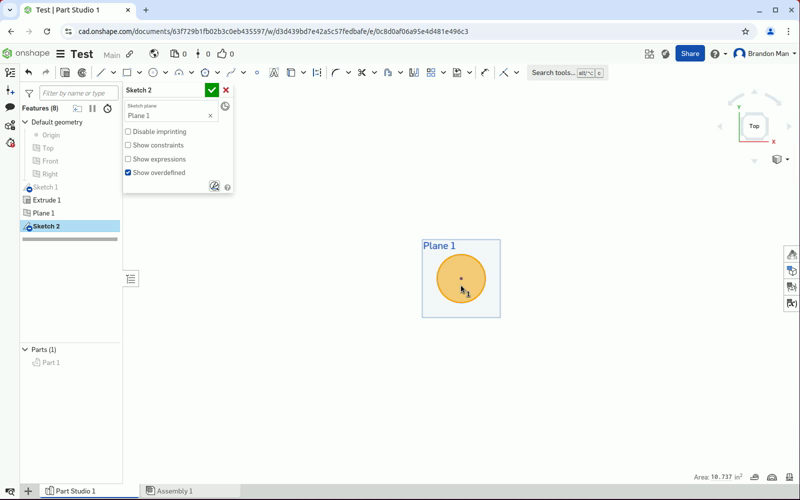
scroll(-6)
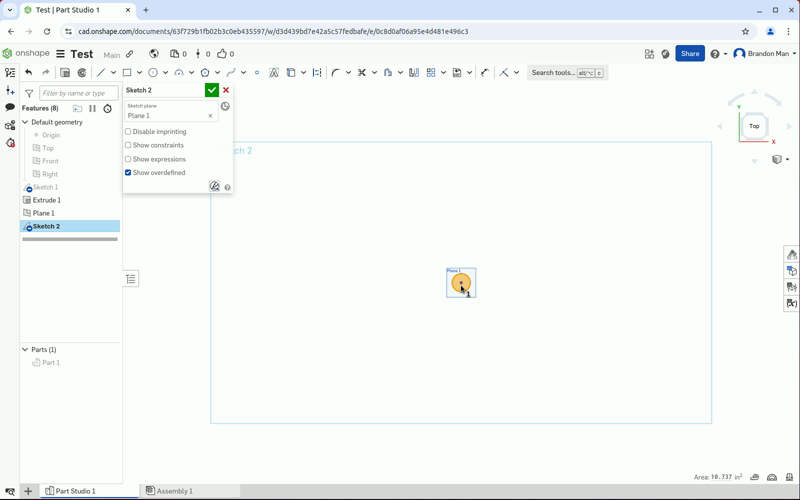
mouse_move(73, 352)
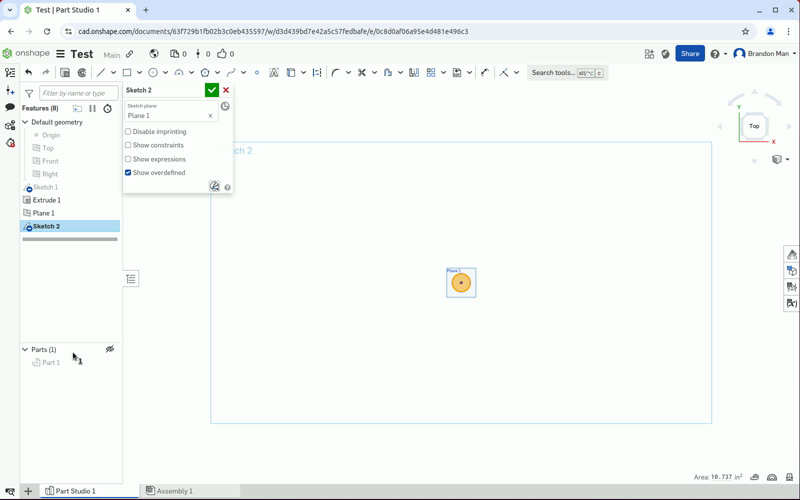
key(shift+y)
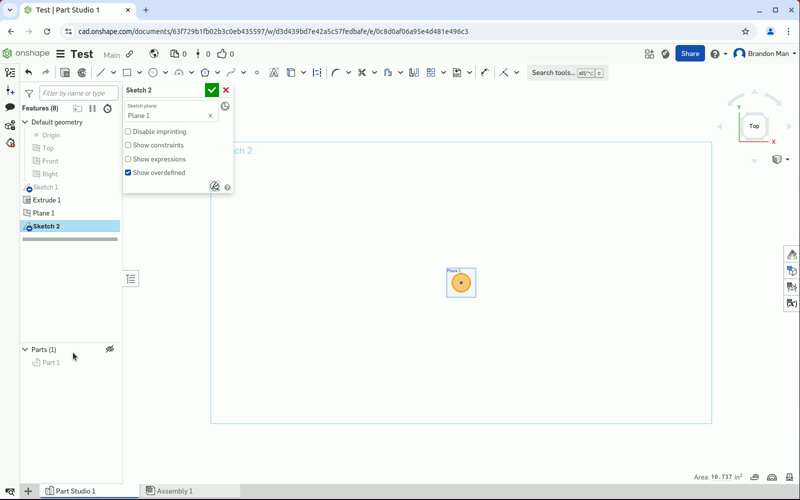
key(shift+e)
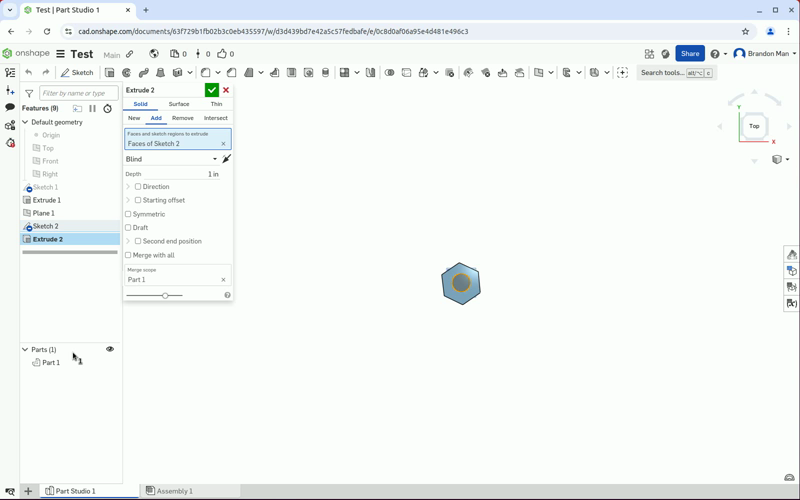
mouse_move(143, 106)
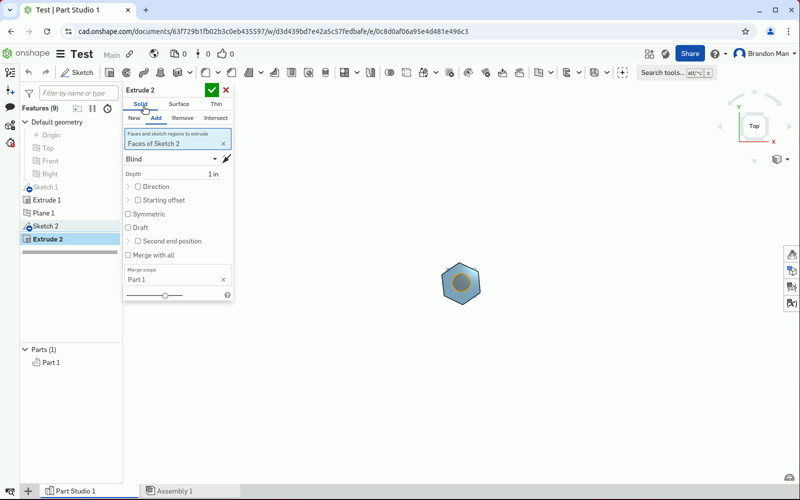
click(143, 106)
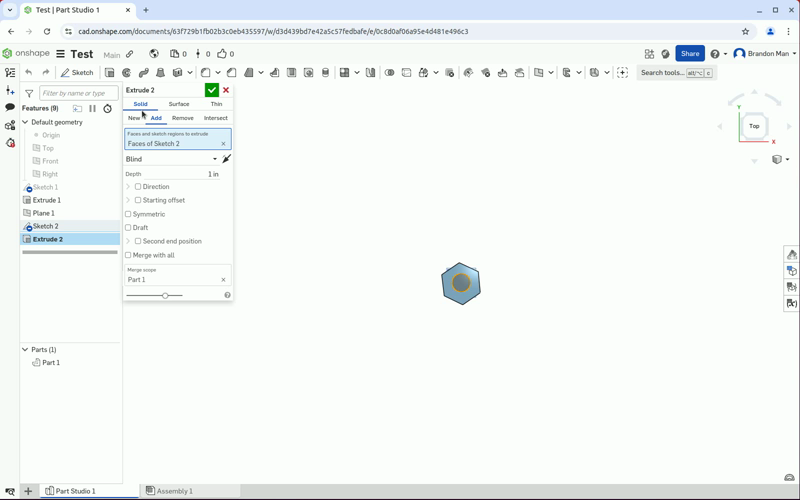
mouse_move(137, 120)
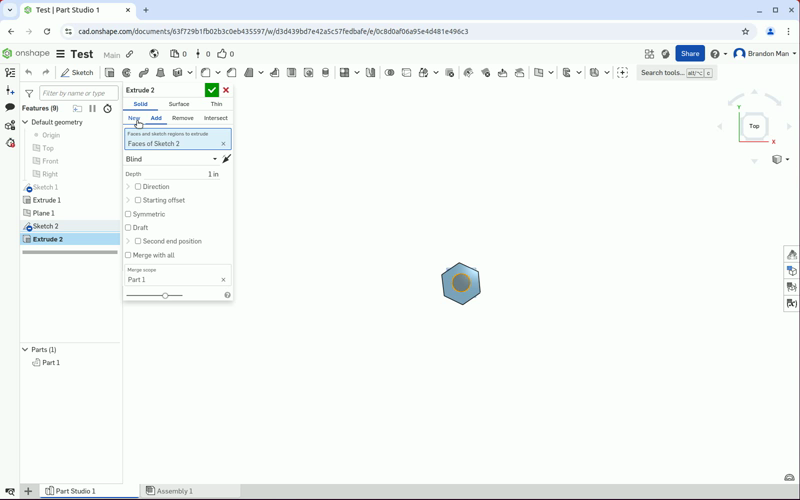
click(137, 120)
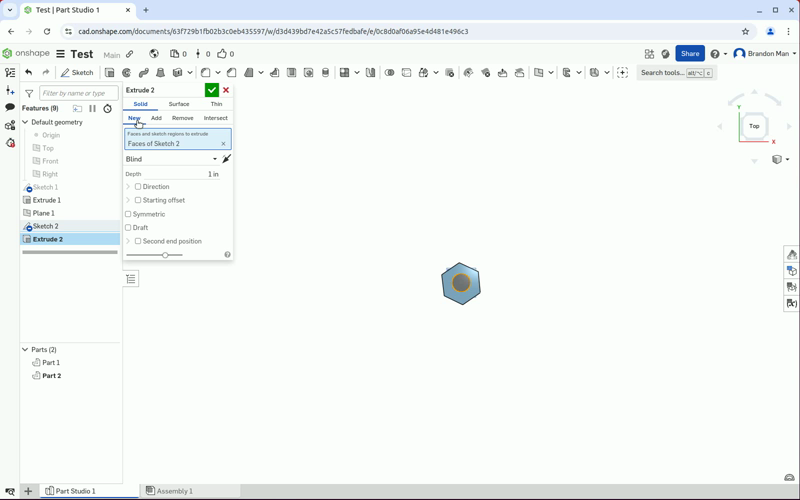
key(tab, 4)
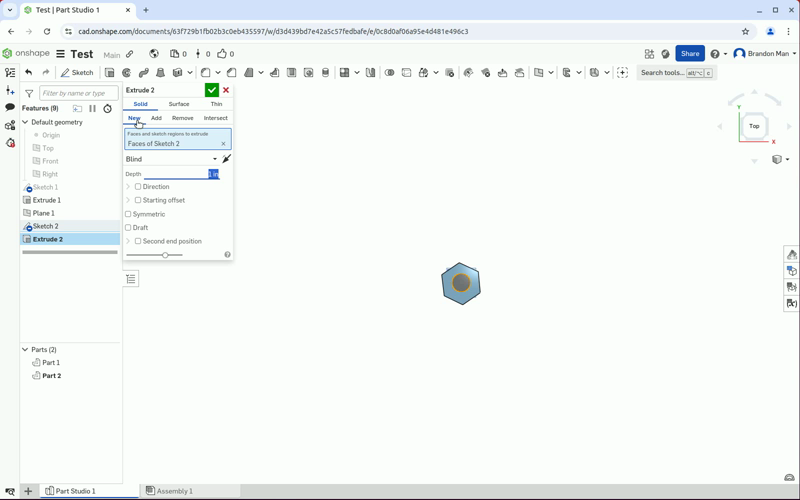
text(19.738)
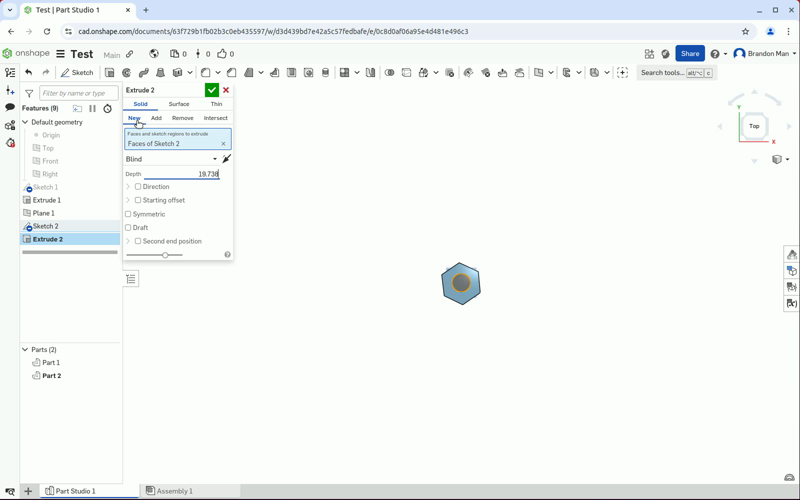
key(enter)
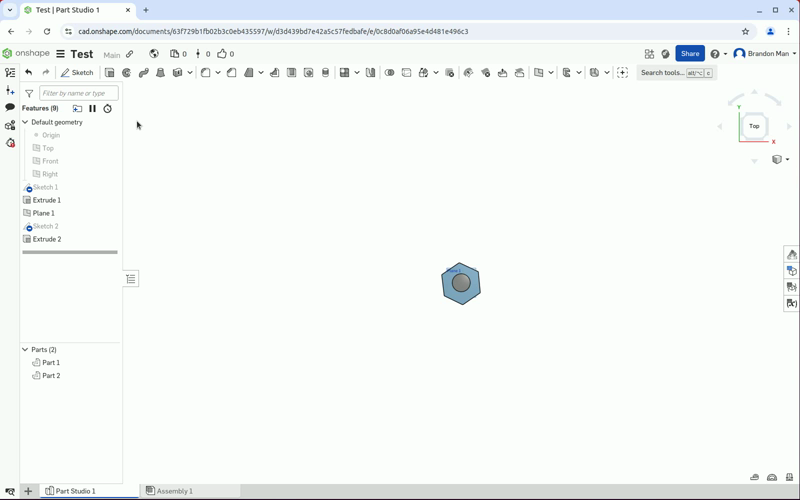
key(shift+h)
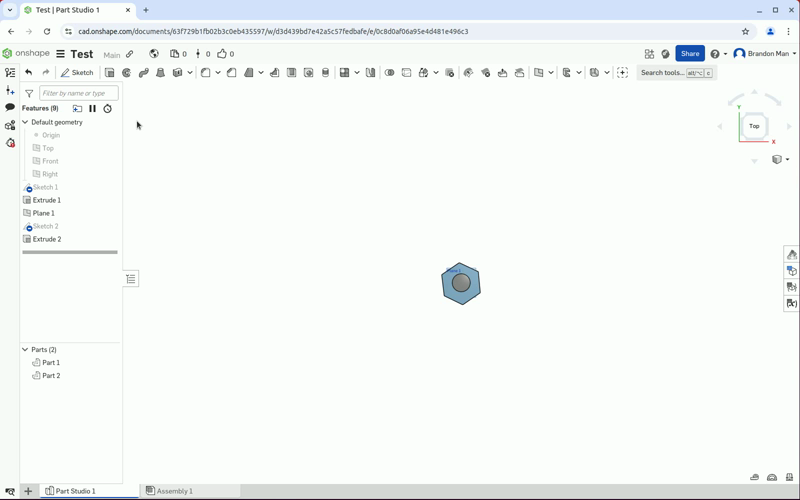
key(shift+h)
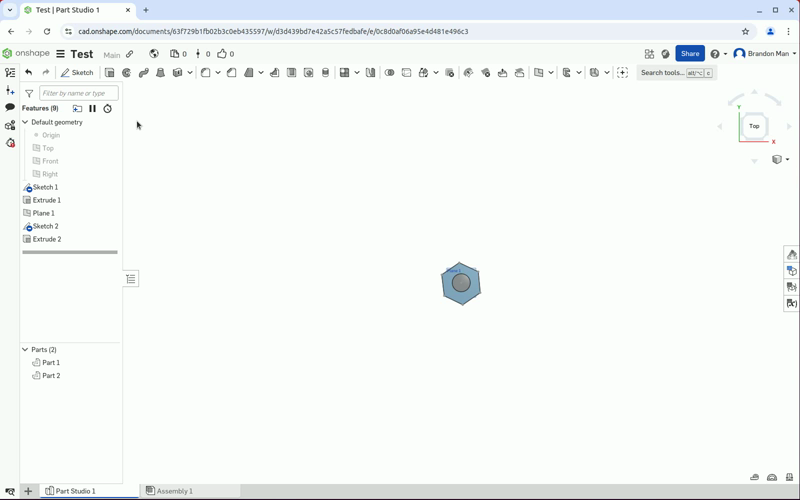
key(shift+7)
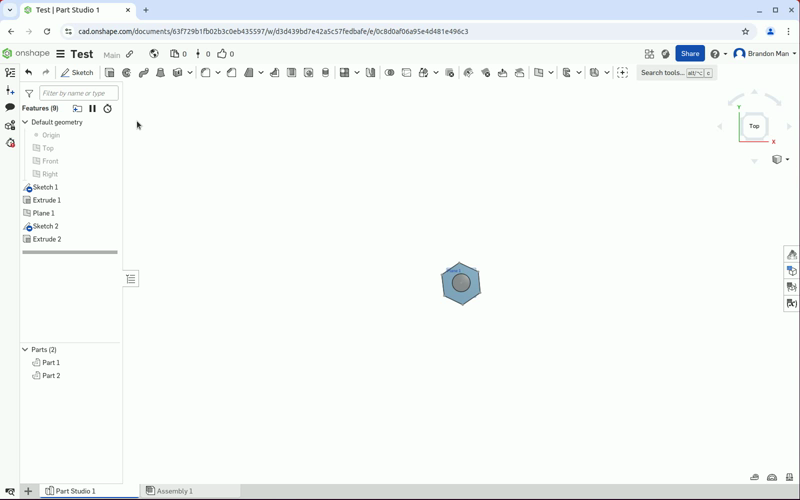
key(up, 3)
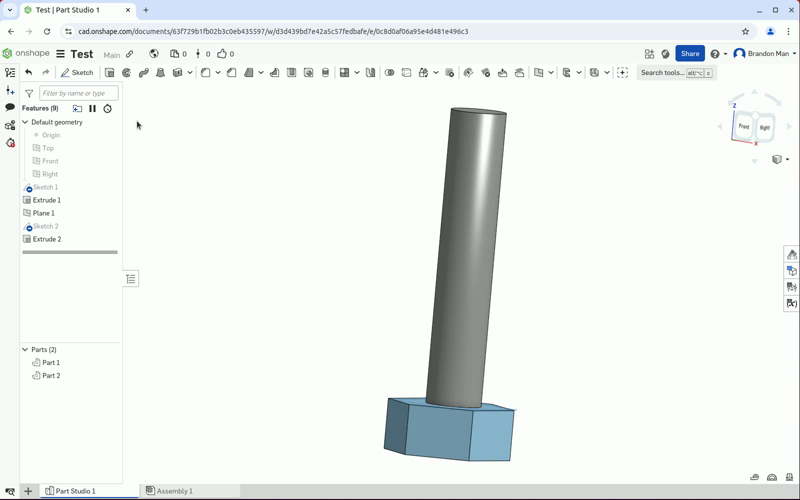
key(left, 3)
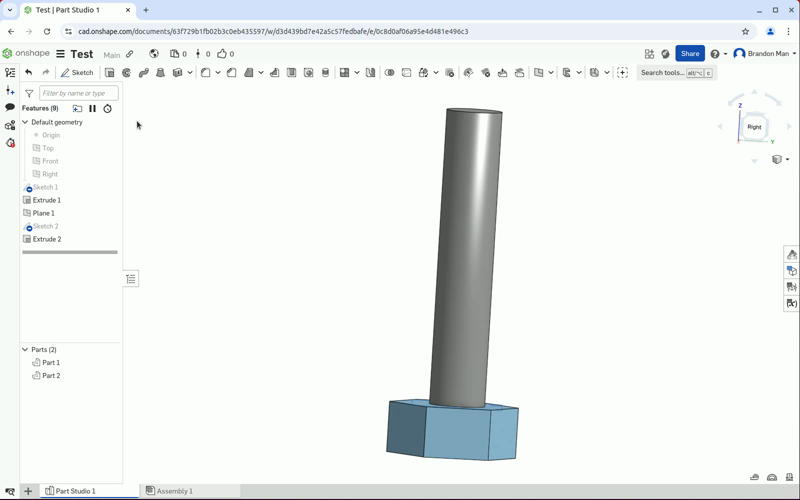
key(right, 3)
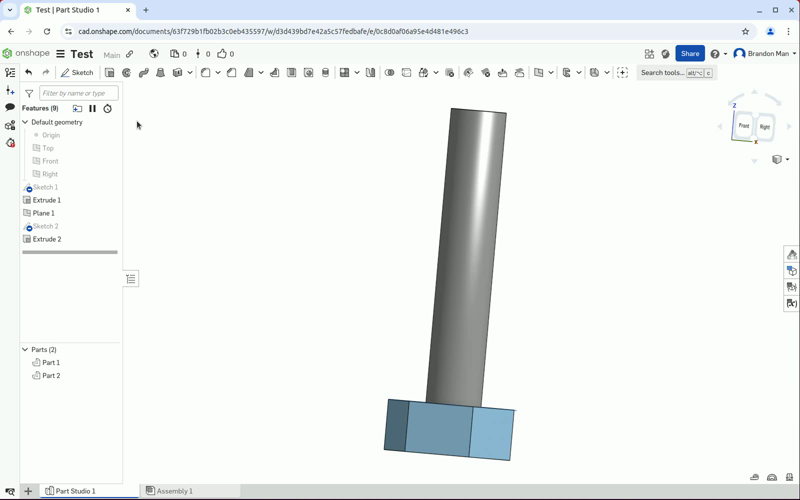
key(down, 3)
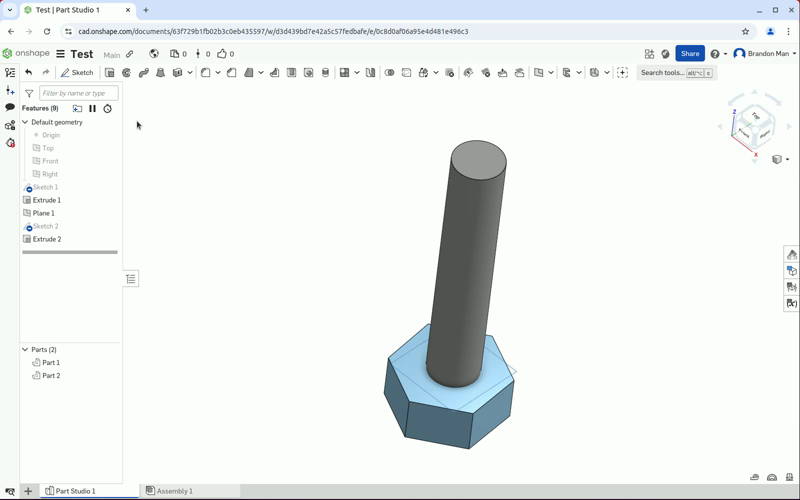
mouse_move(73, 189)
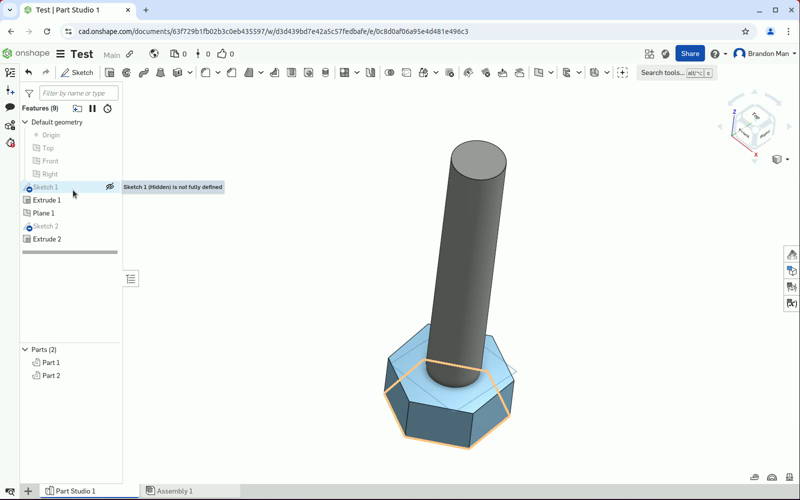
click(73, 189)